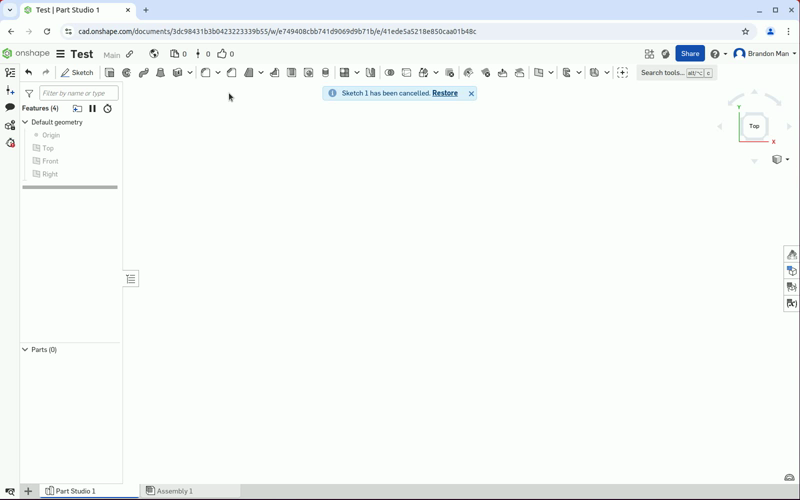
key(shift+h)
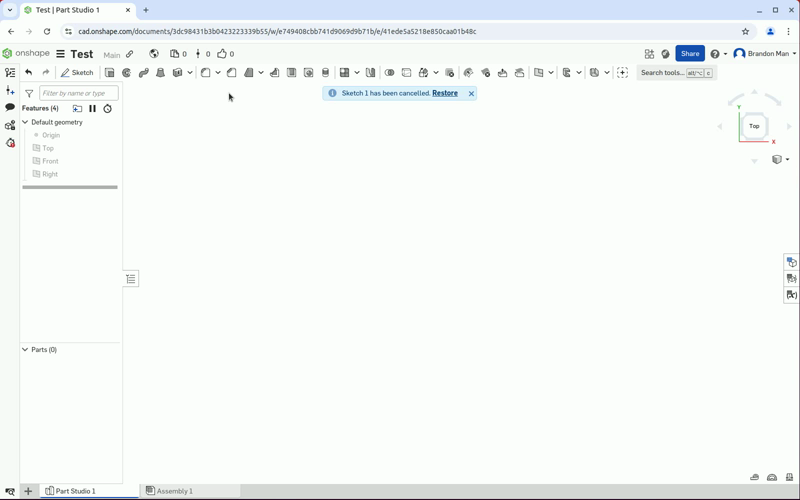
mouse_move(73, 352)
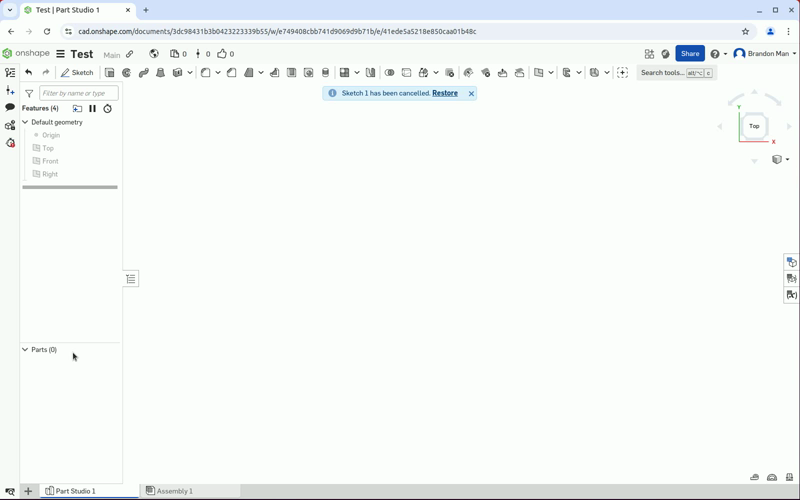
key(y)
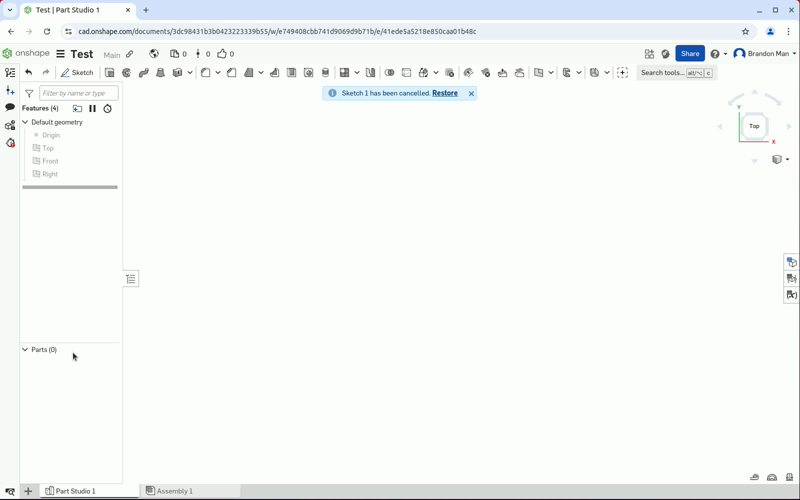
key(shift+p)
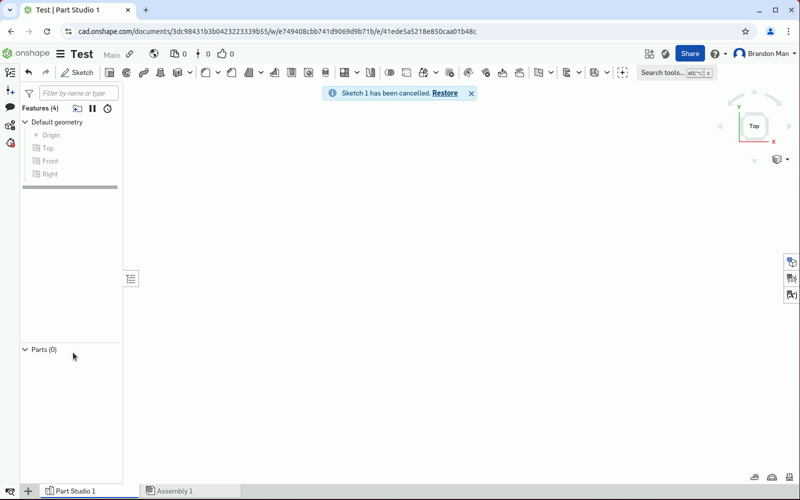
key(space)
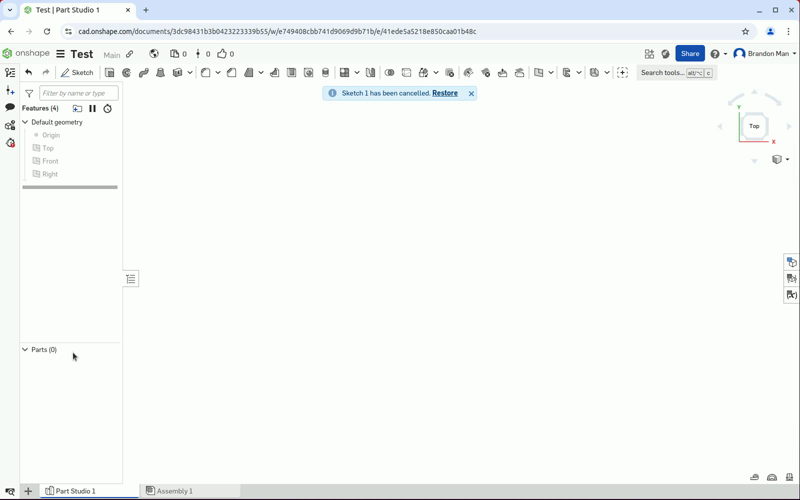
key_down(shift)
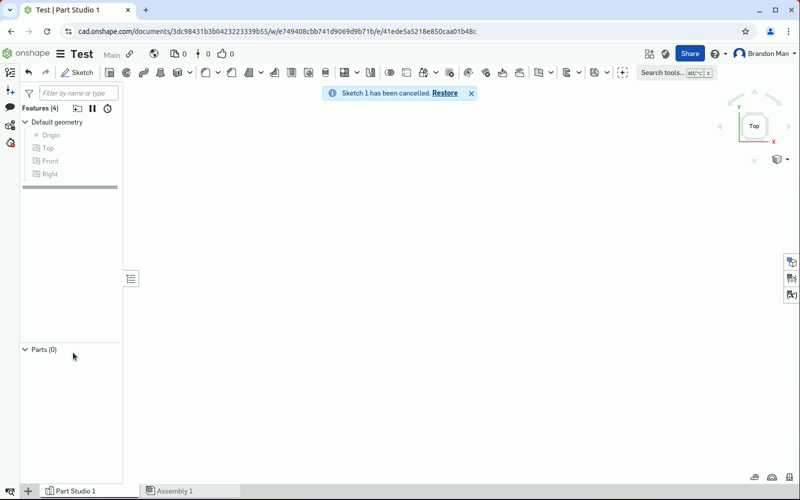
key(up)
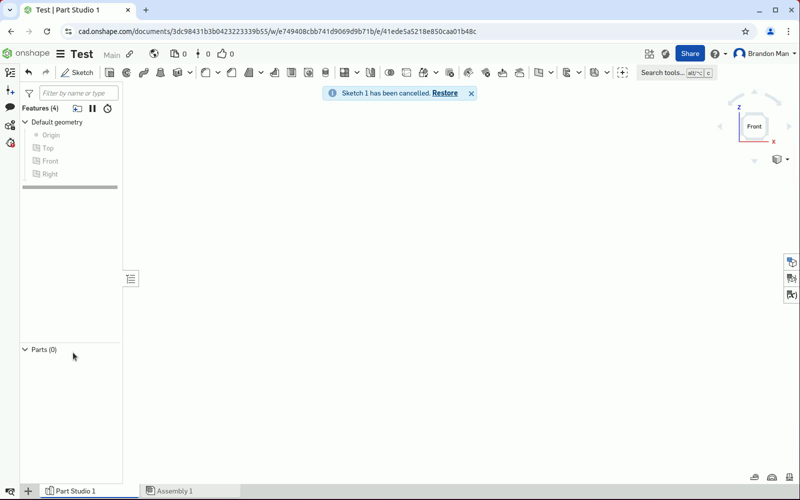
key_up(shift)
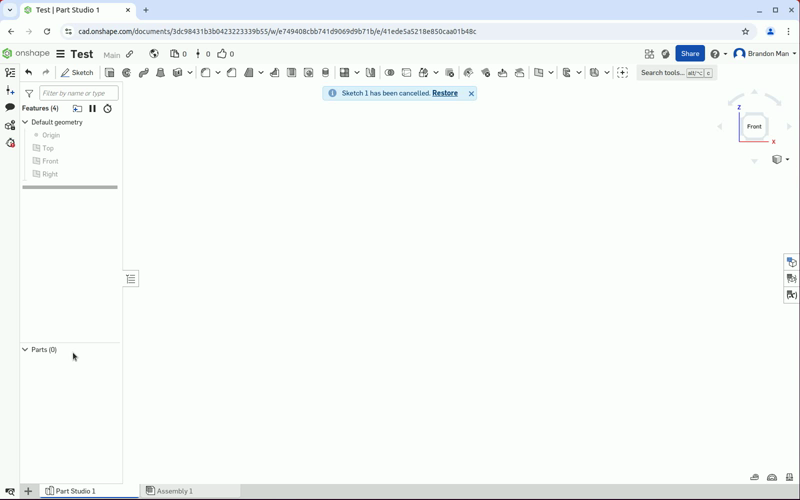
mouse_move(73, 352)
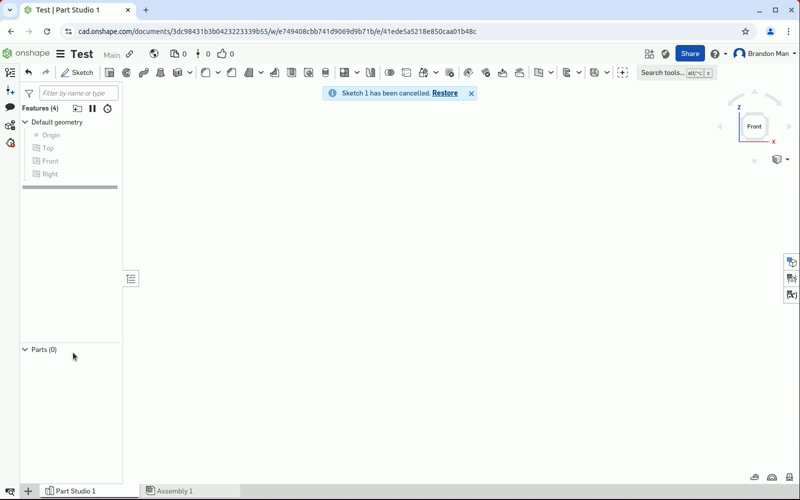
key(shift+y)
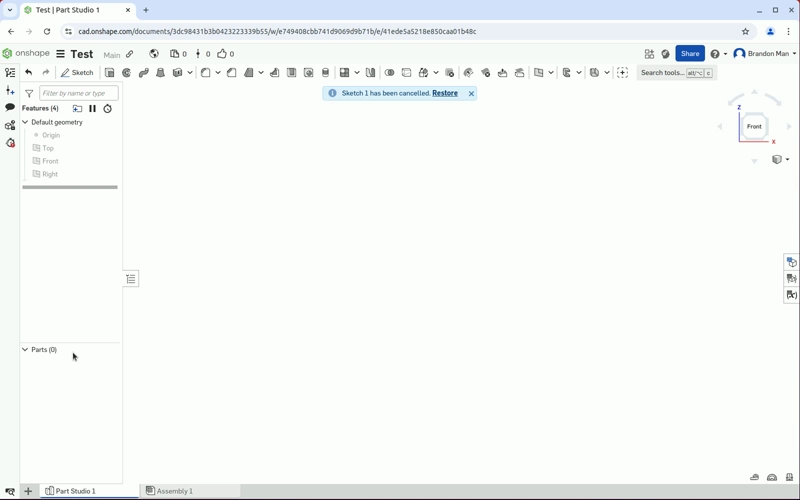
key(shift+s)
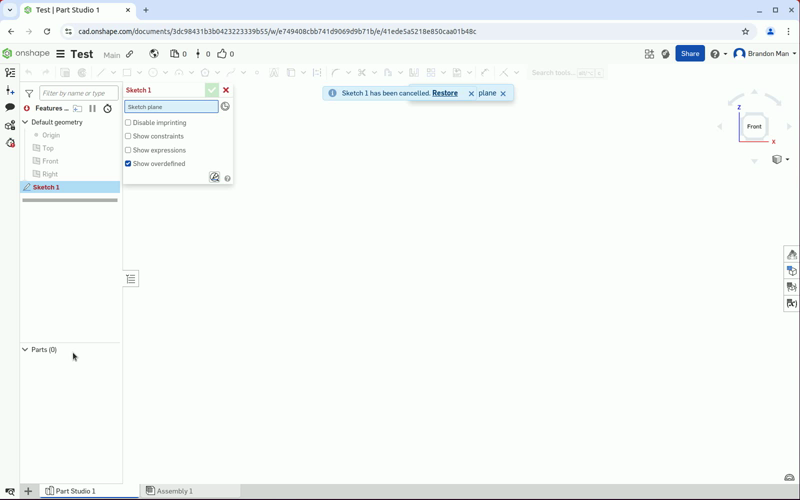
mouse_move(73, 163)
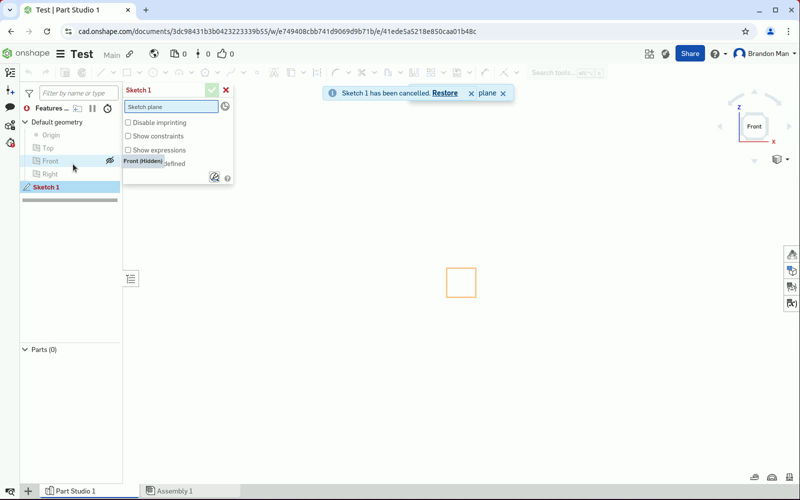
click(73, 163)
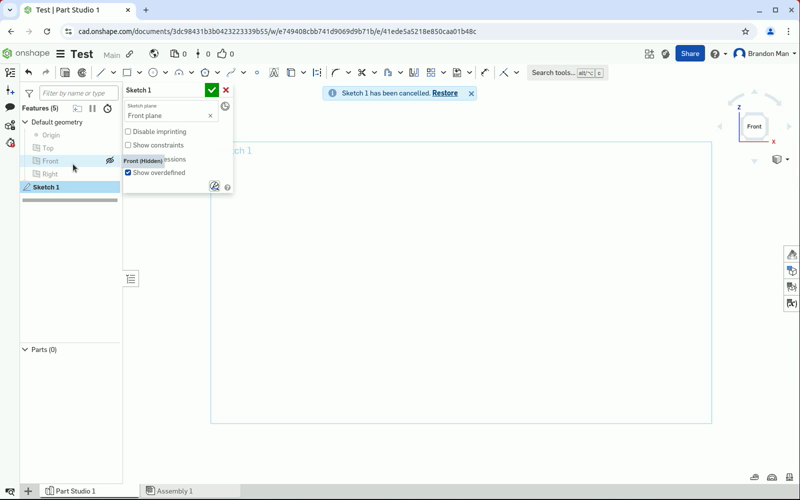
mouse_move(73, 352)
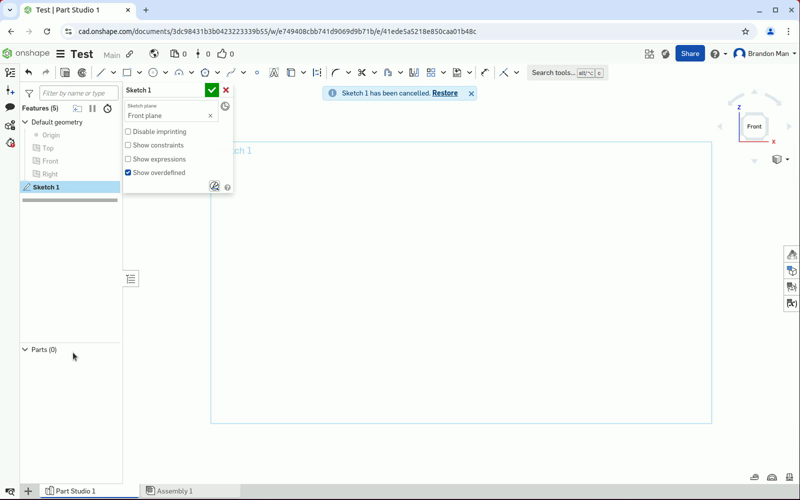
key(y)
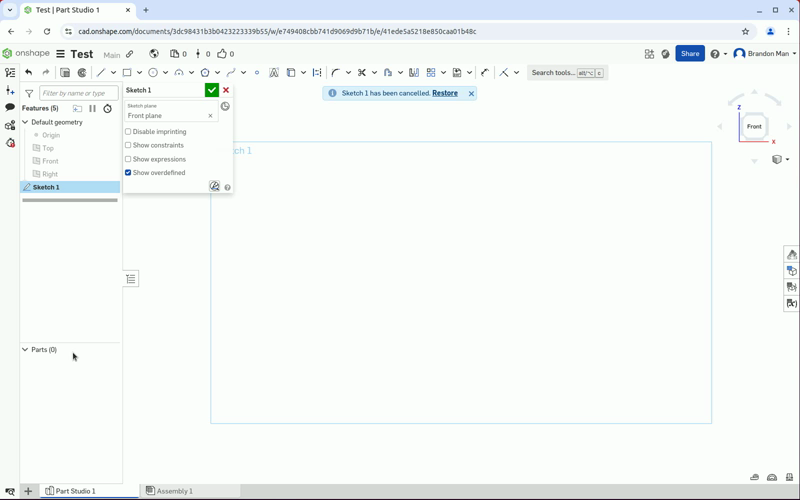
key(l)
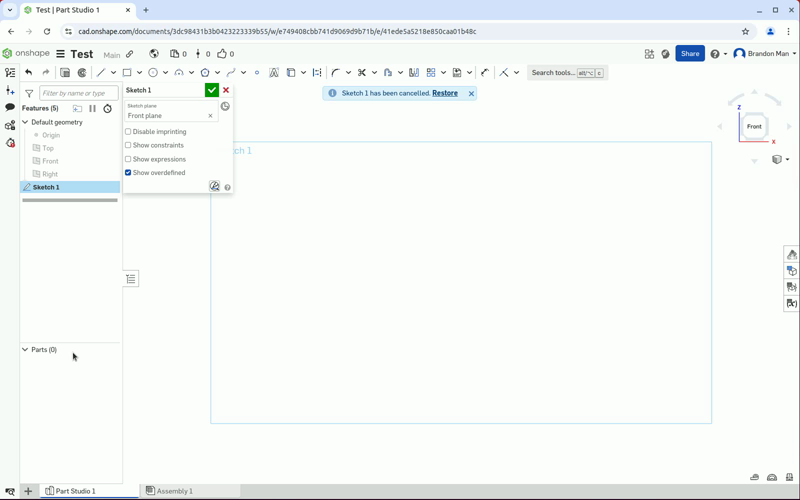
key_down(shift)
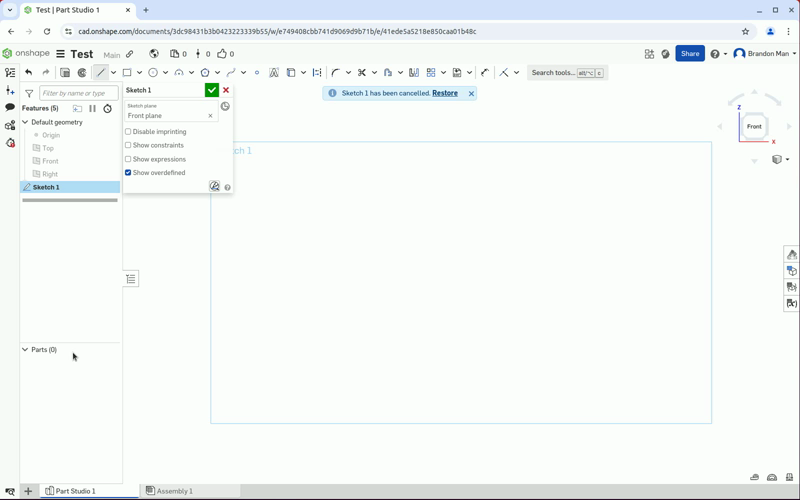
mouse_move(460, 282)
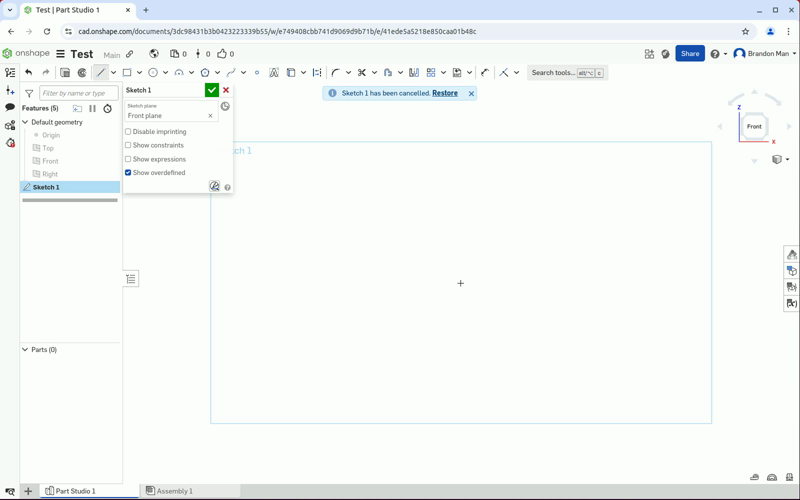
click(460, 282)
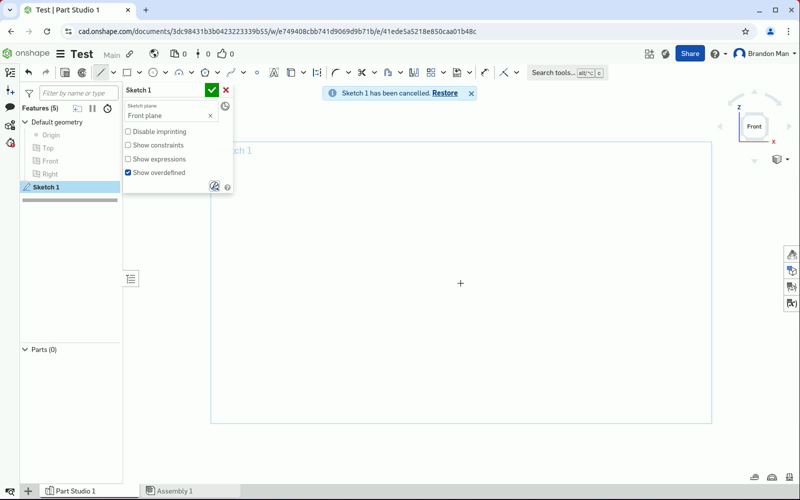
key_up(shift)
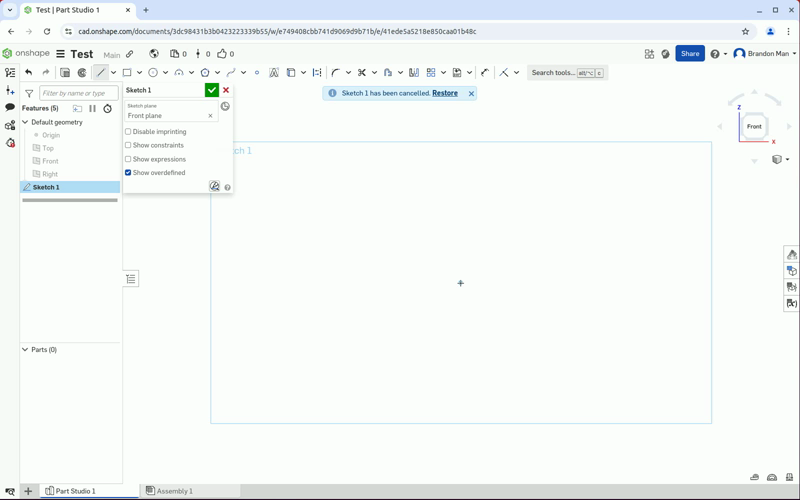
key_down(shift)
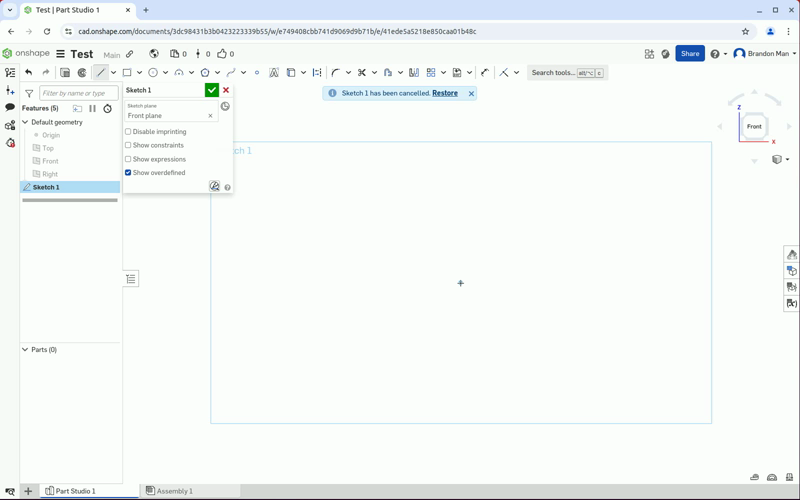
mouse_move(490, 282)
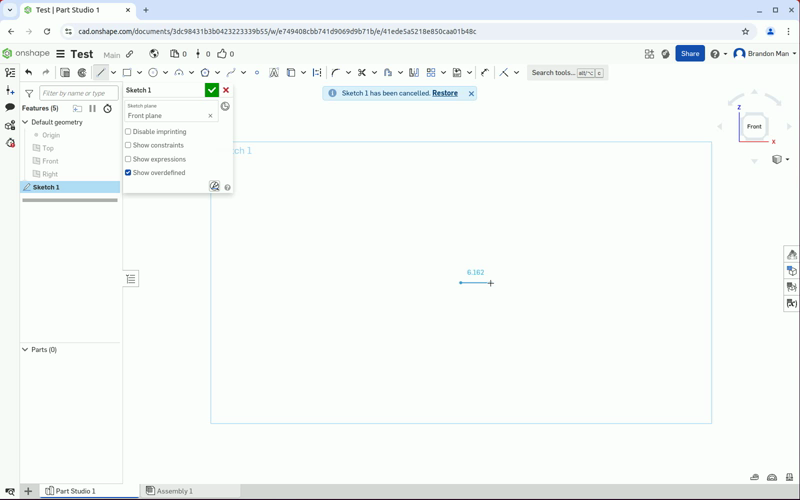
mouse_move(516, 282)
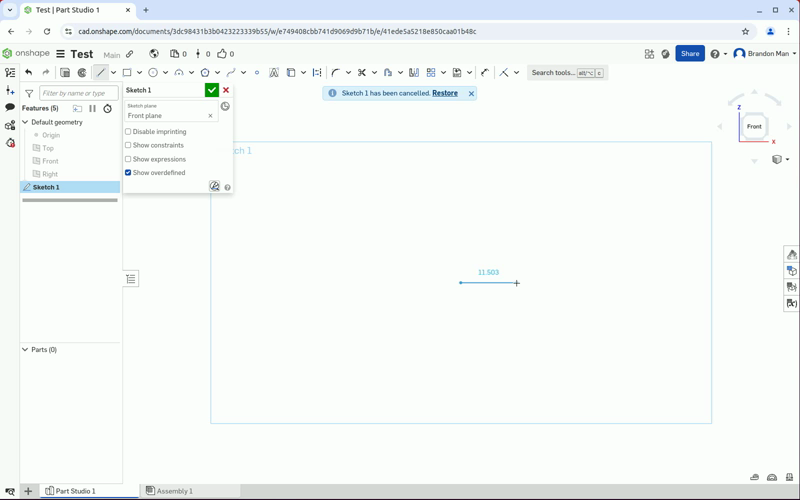
click(516, 282)
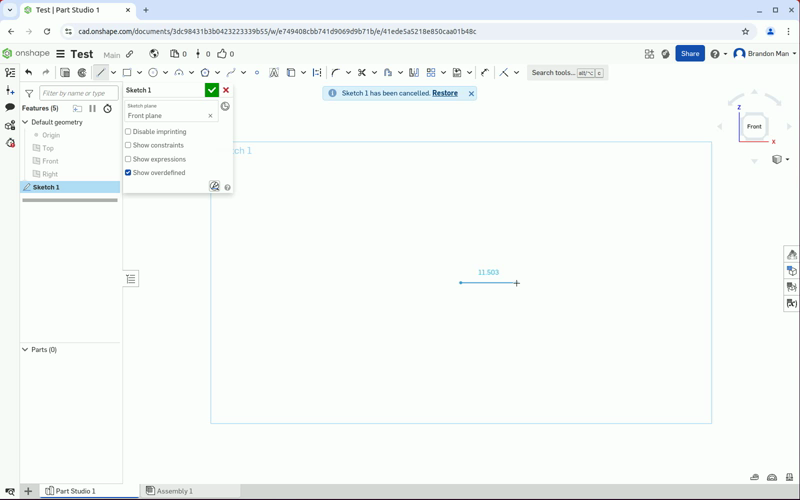
key_up(shift)
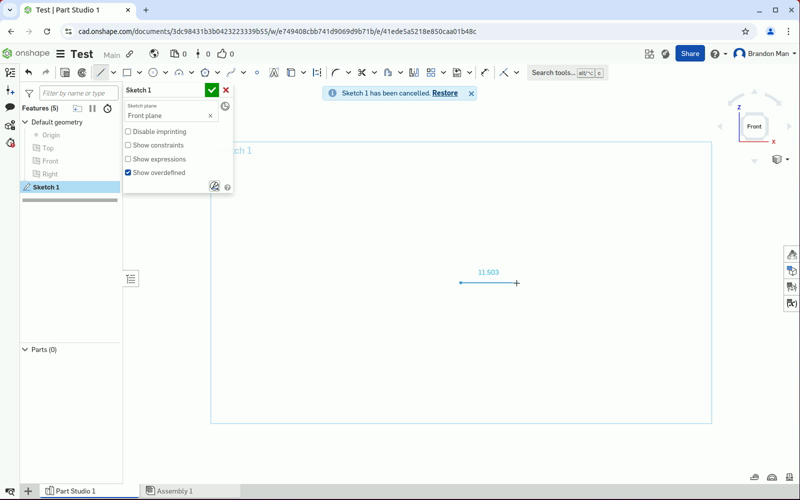
key_down(shift)
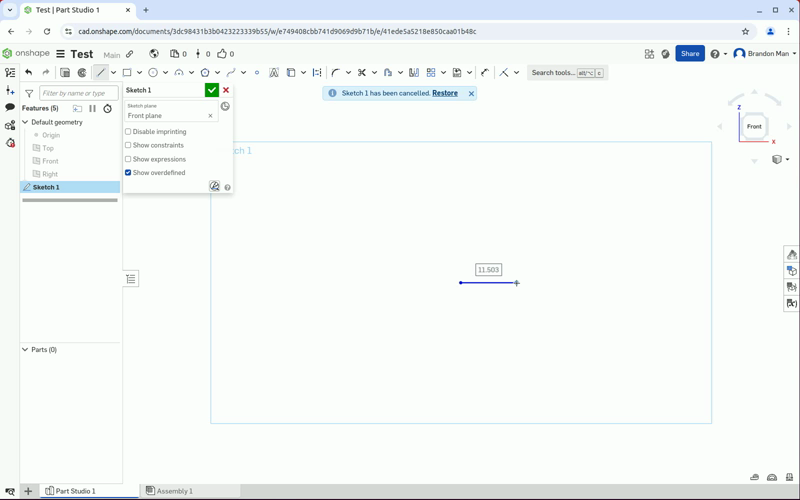
mouse_move(516, 170)
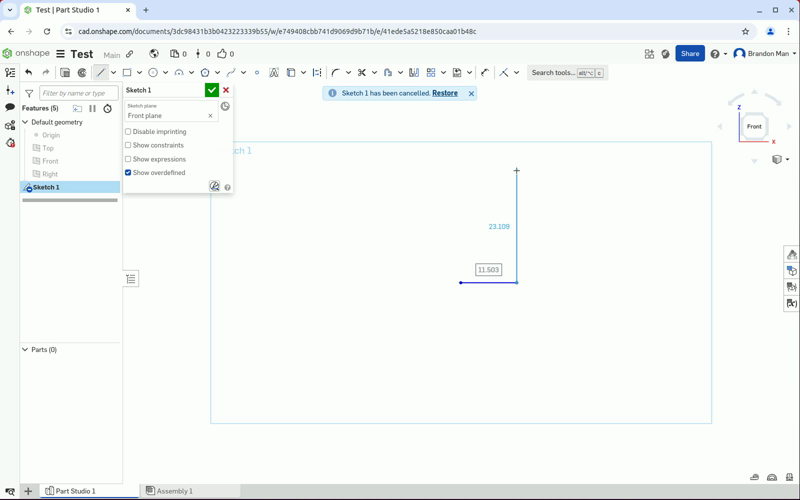
click(516, 170)
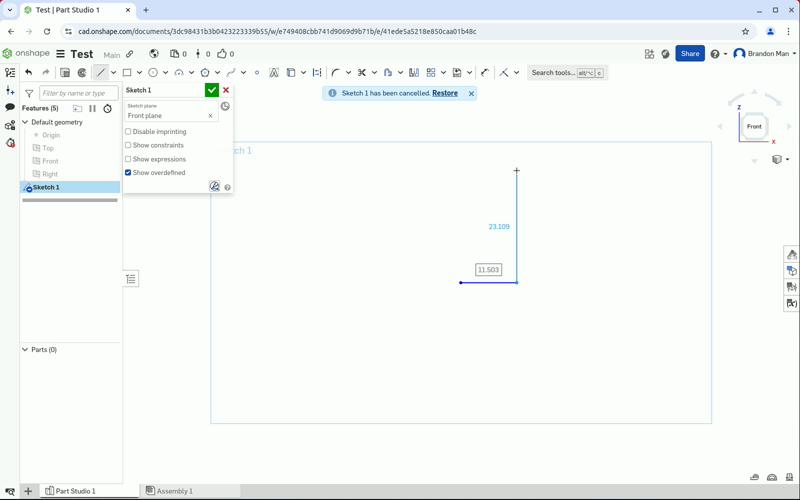
key_up(shift)
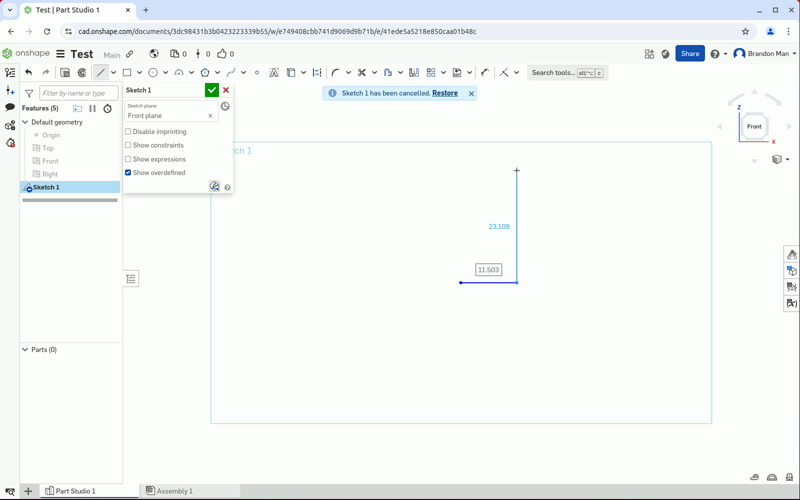
key_down(shift)
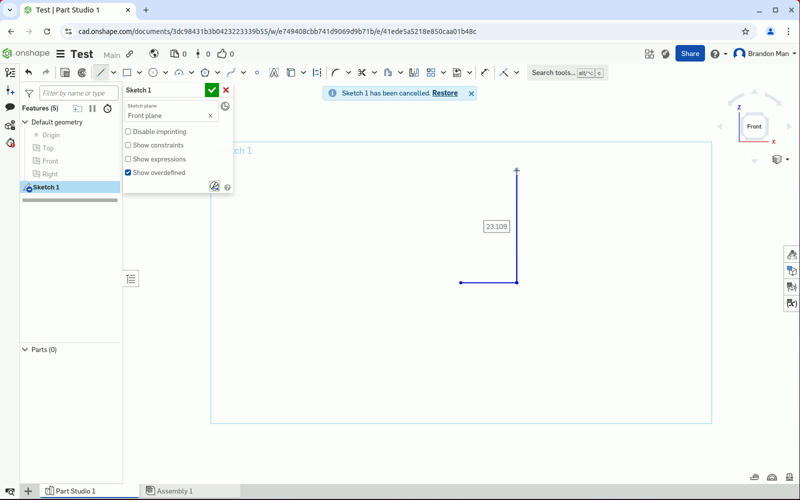
mouse_move(546, 170)
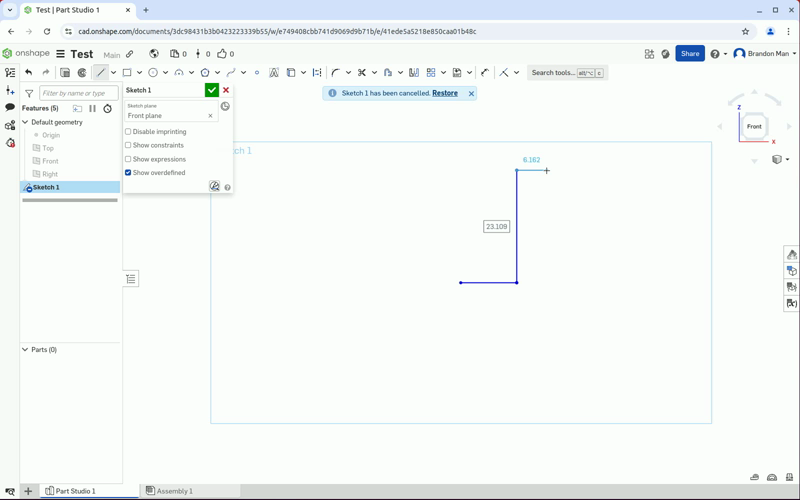
mouse_move(460, 170)
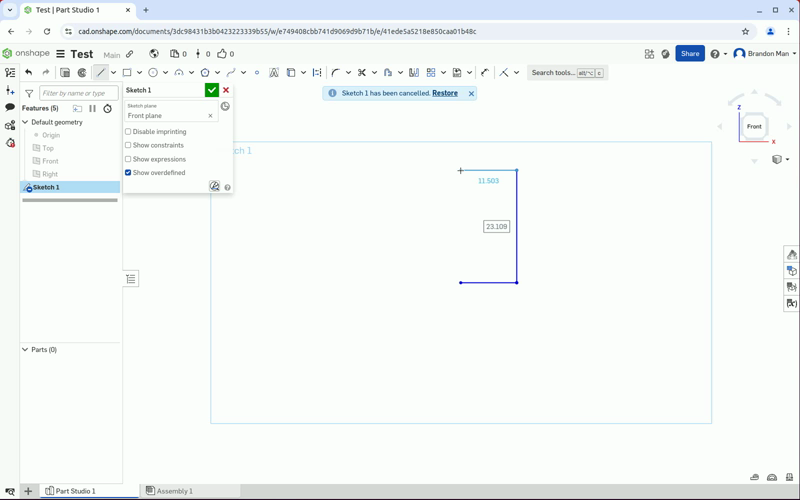
click(460, 170)
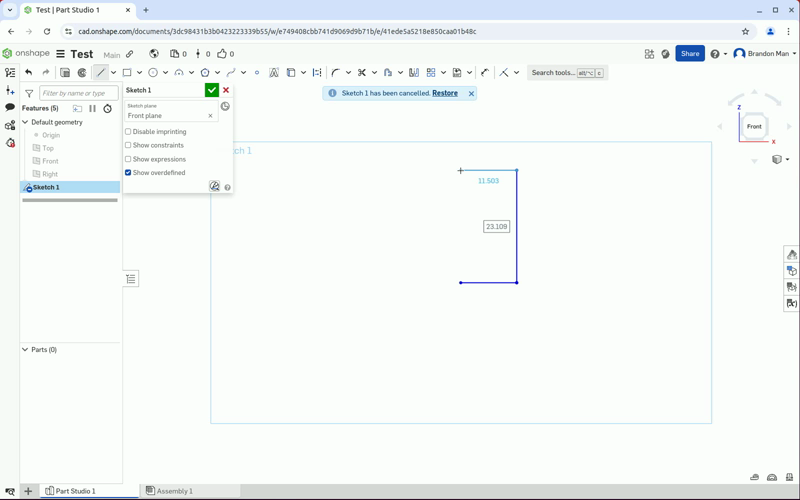
key_up(shift)
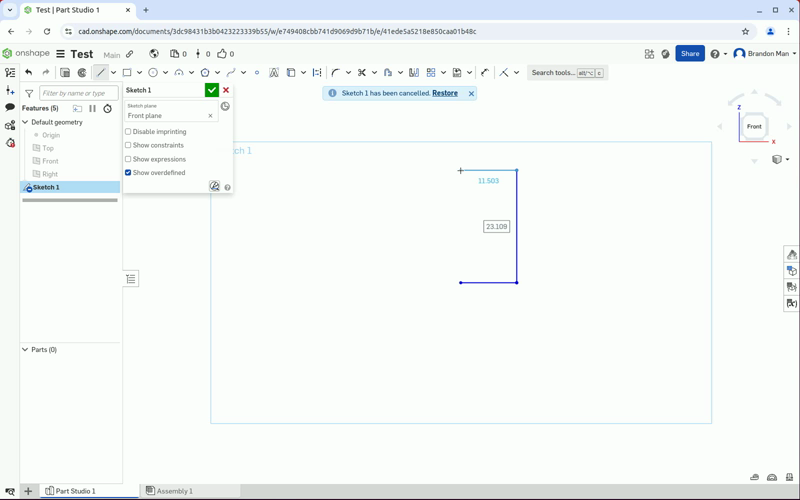
key_down(shift)
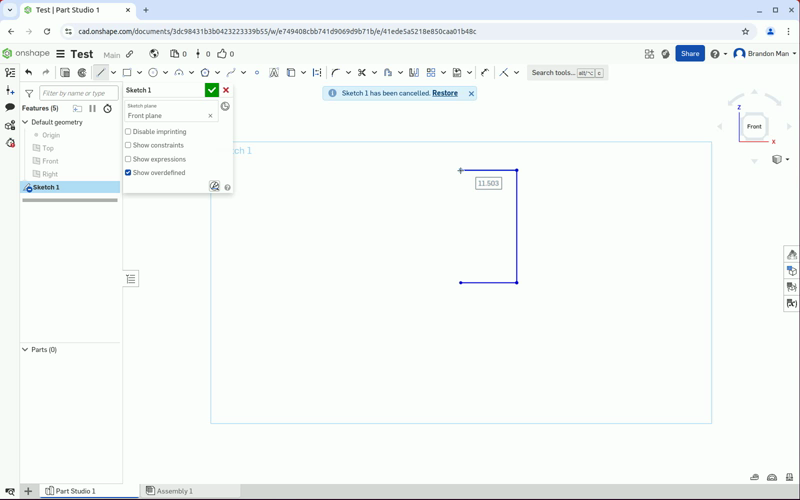
mouse_move(460, 282)
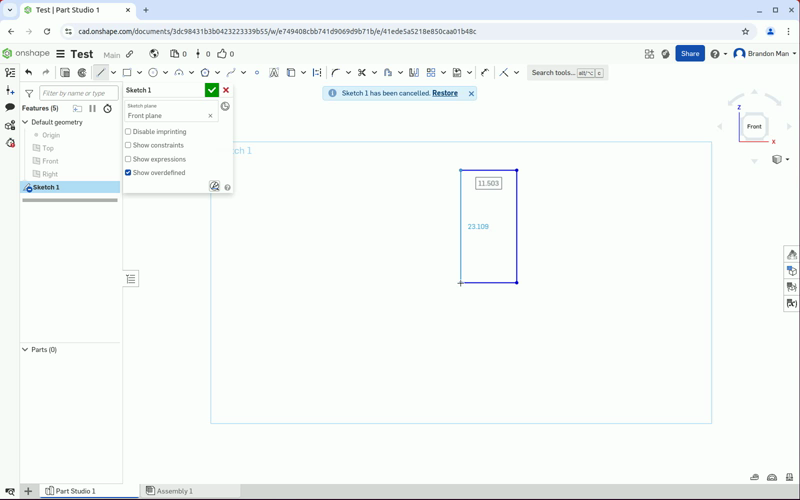
key_up(shift)
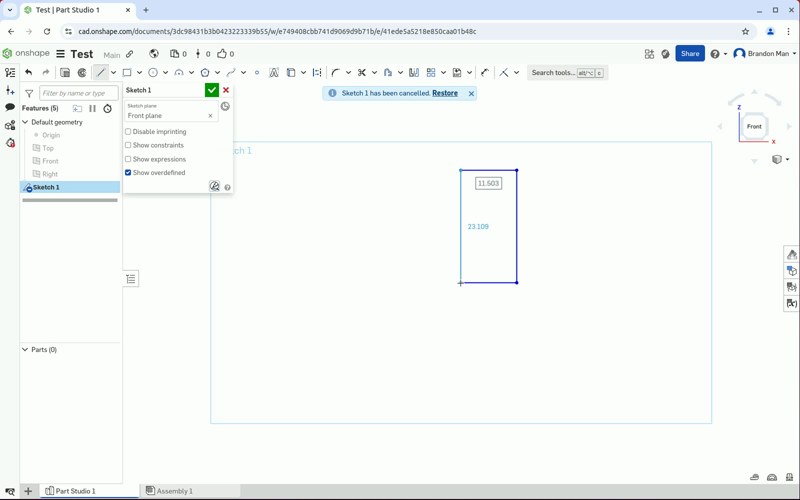
click(460, 282)
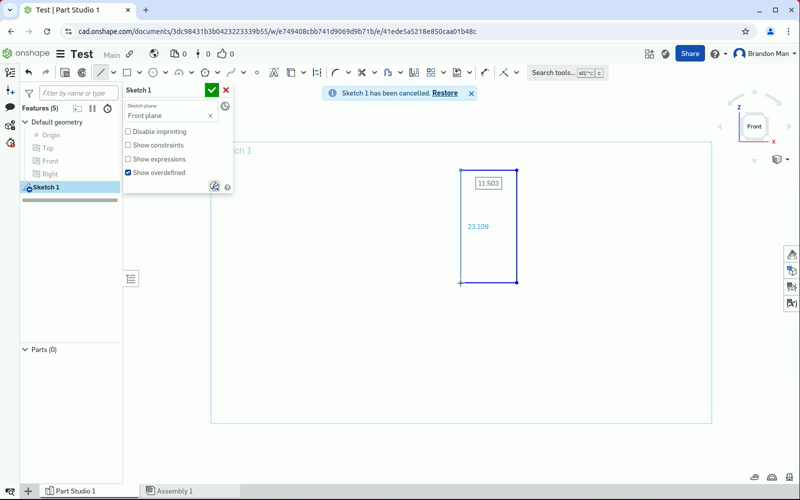
key(esc)
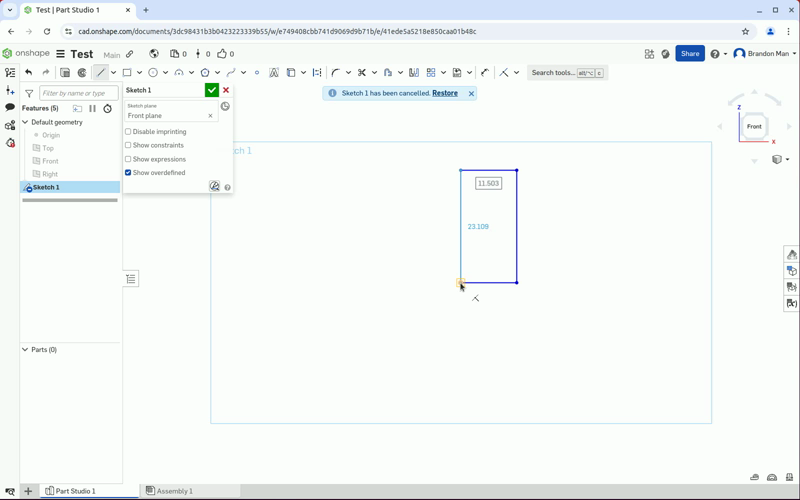
mouse_move(499, 192)
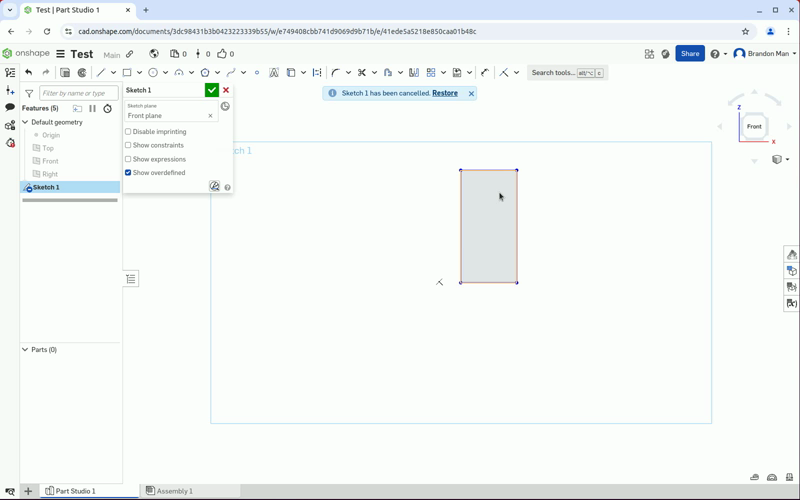
click(499, 192)
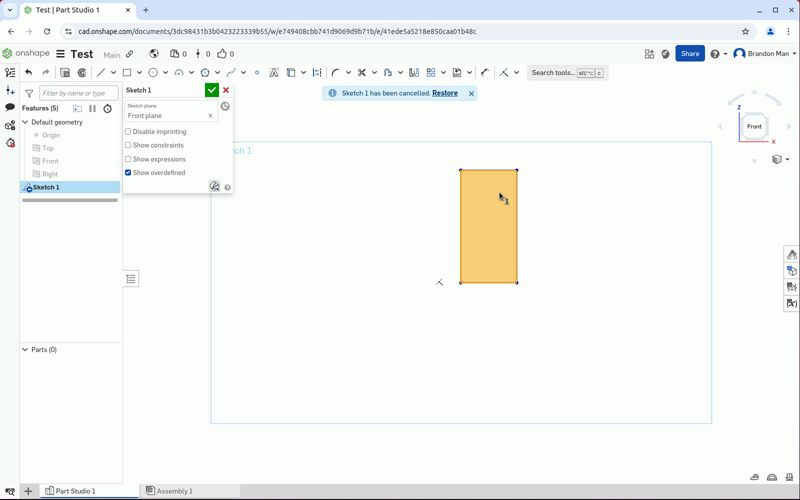
mouse_move(73, 352)
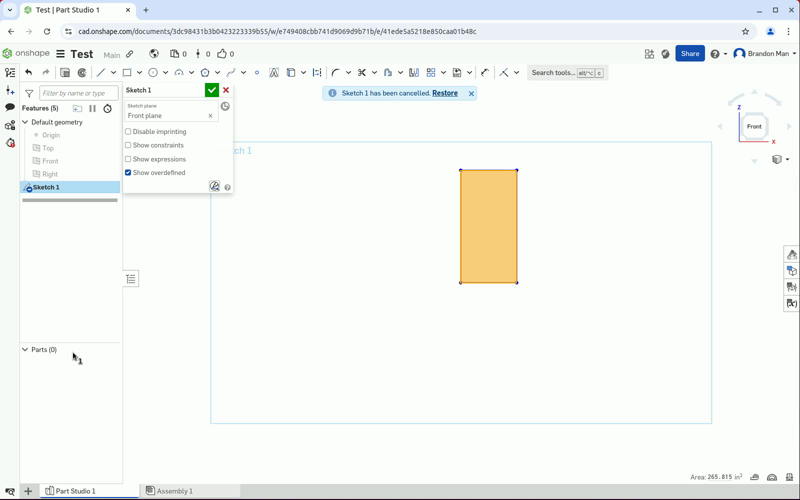
key(shift+y)
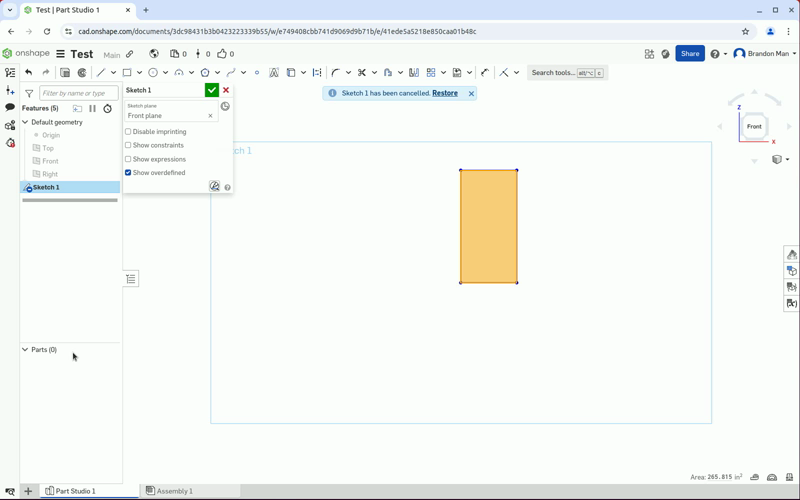
key(shift+e)
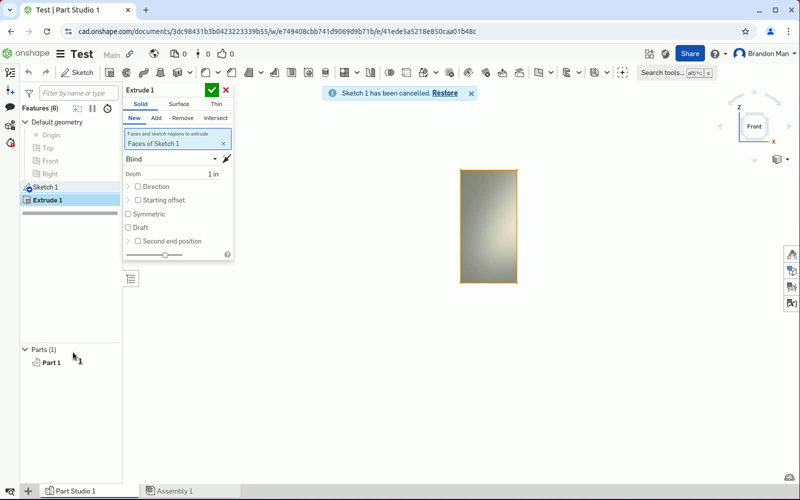
mouse_move(143, 106)
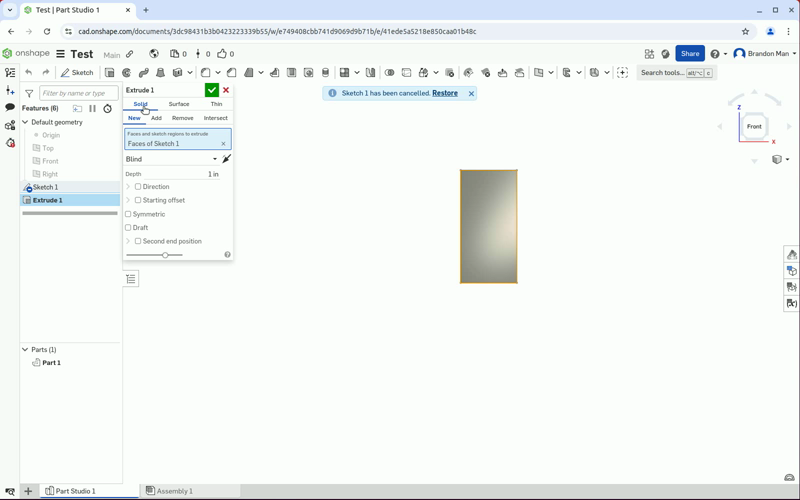
click(143, 106)
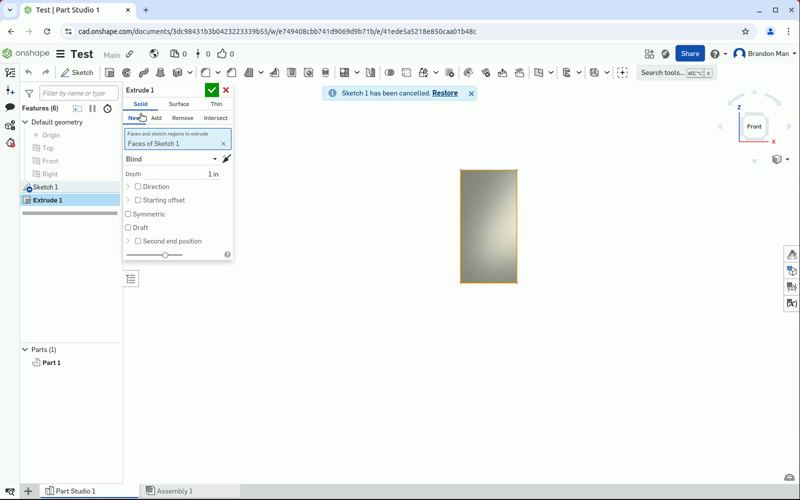
mouse_move(137, 120)
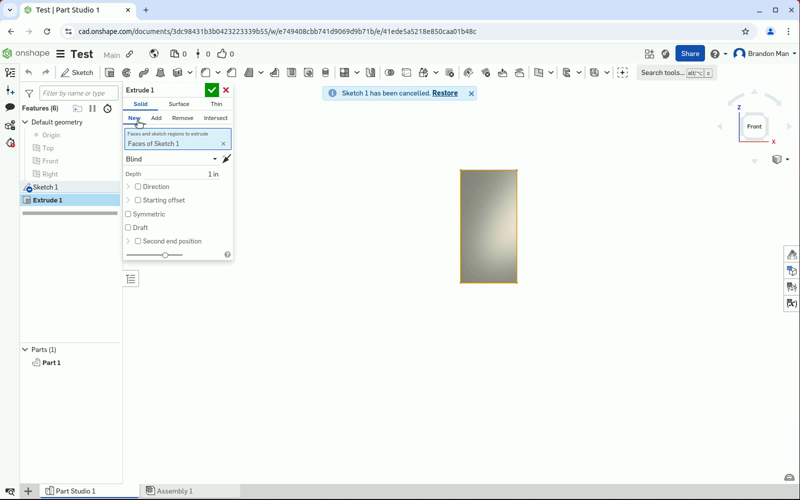
click(137, 120)
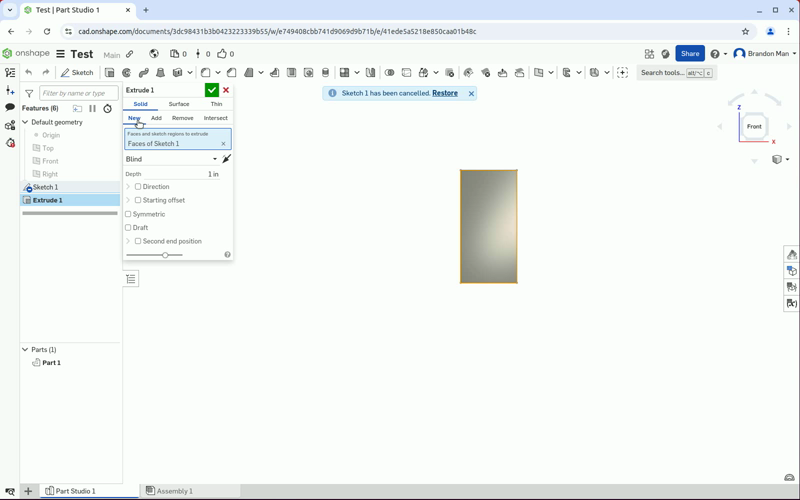
key(tab, 4)
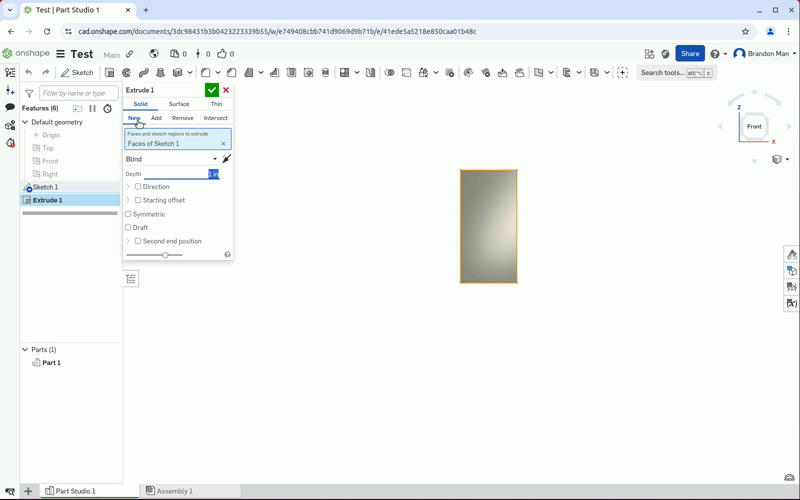
text(3.37)
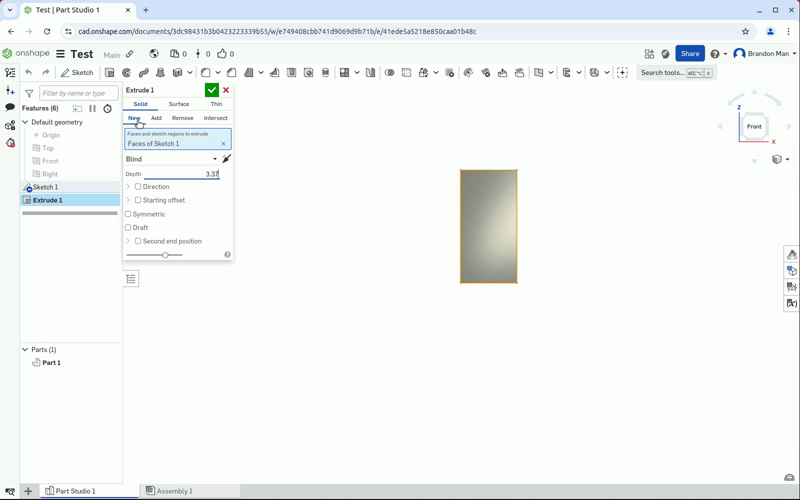
key(enter)
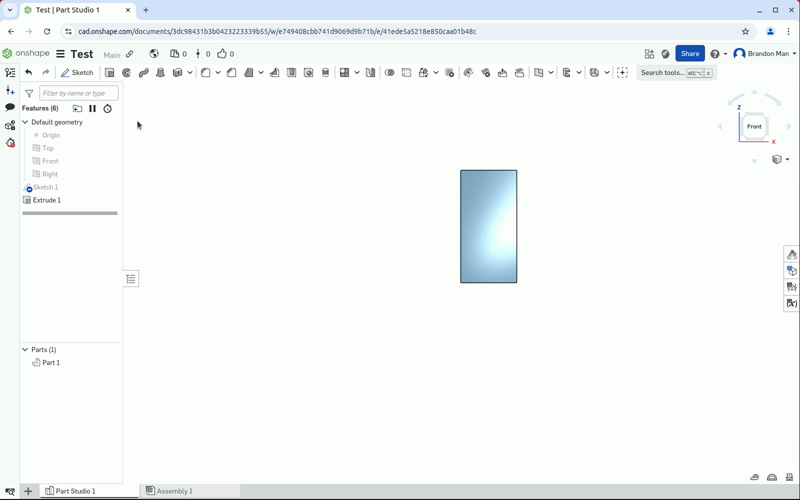
key(shift+h)
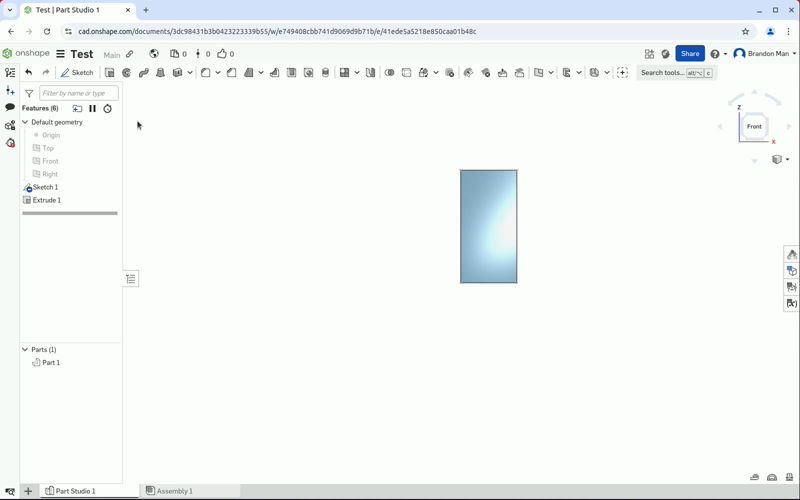
key(shift+h)
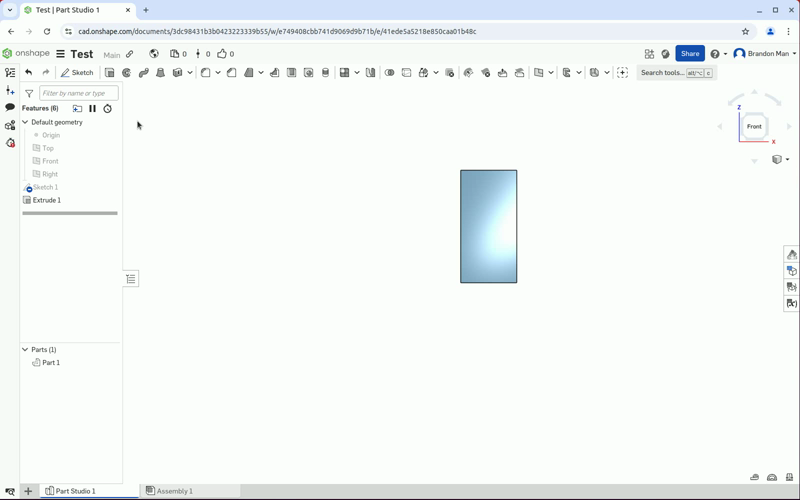
mouse_move(73, 189)
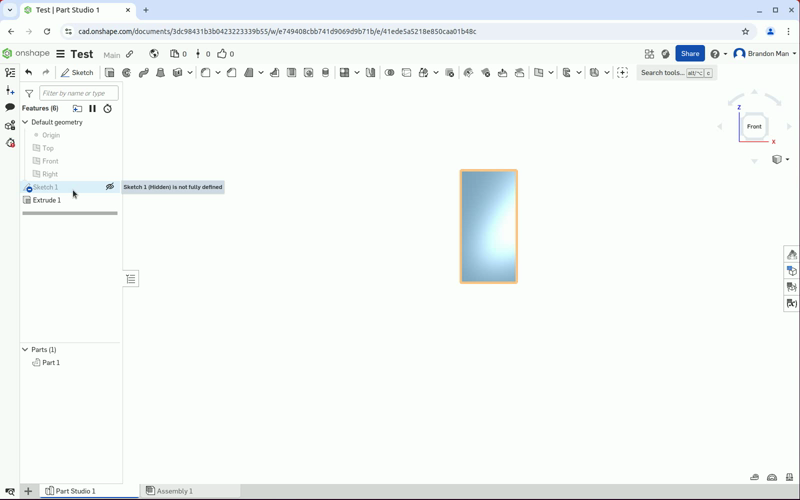
click(73, 189)
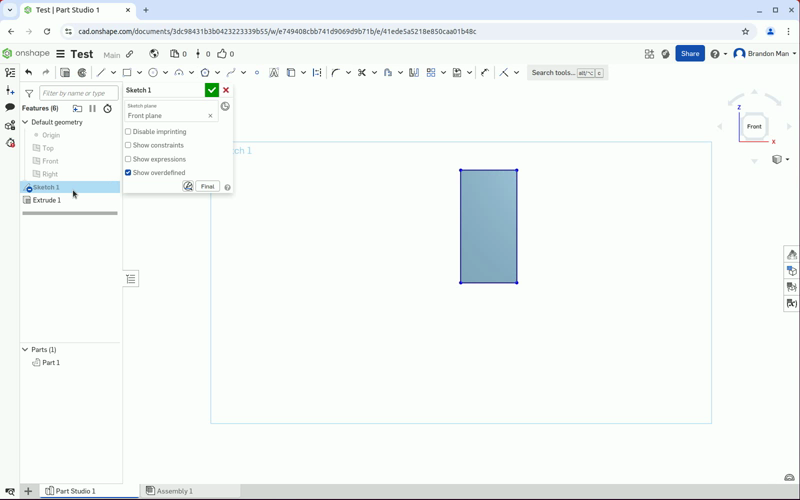
mouse_move(229, 92)
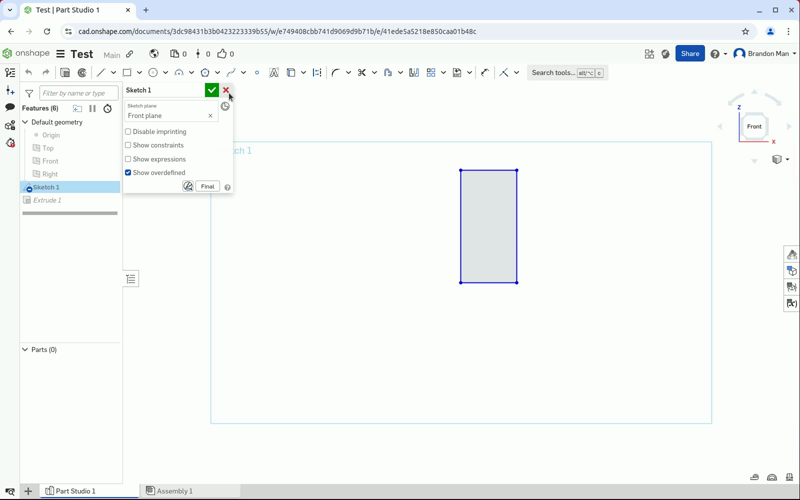
click(229, 92)
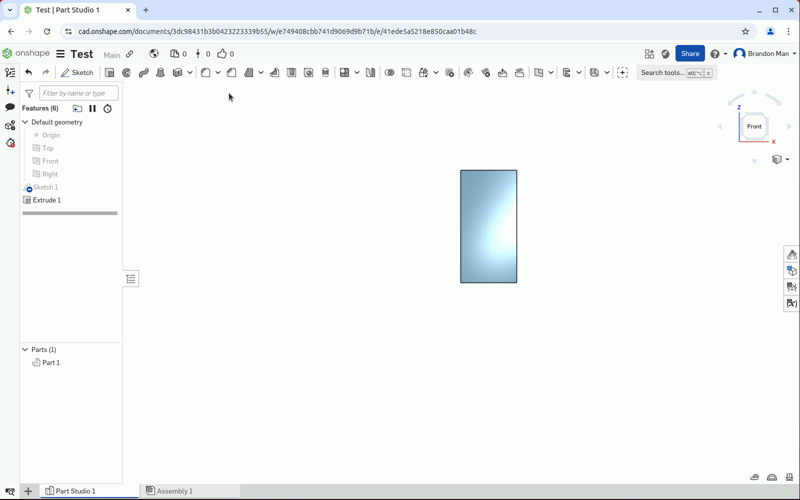
mouse_move(541, 75)
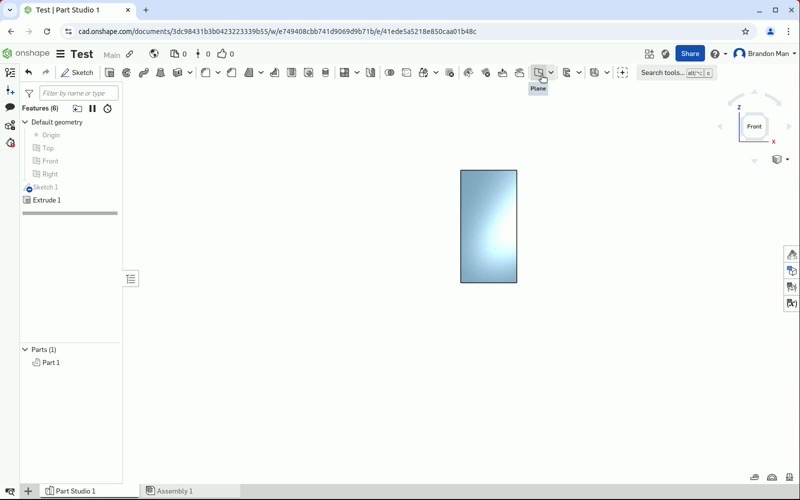
click(541, 75)
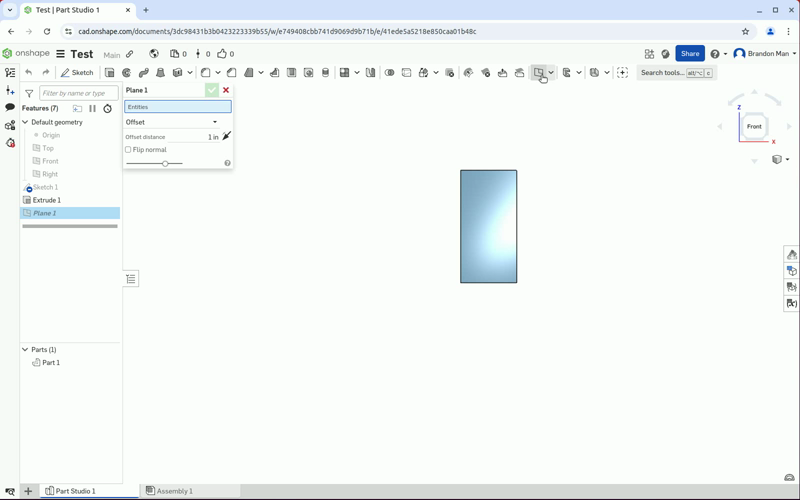
mouse_move(73, 163)
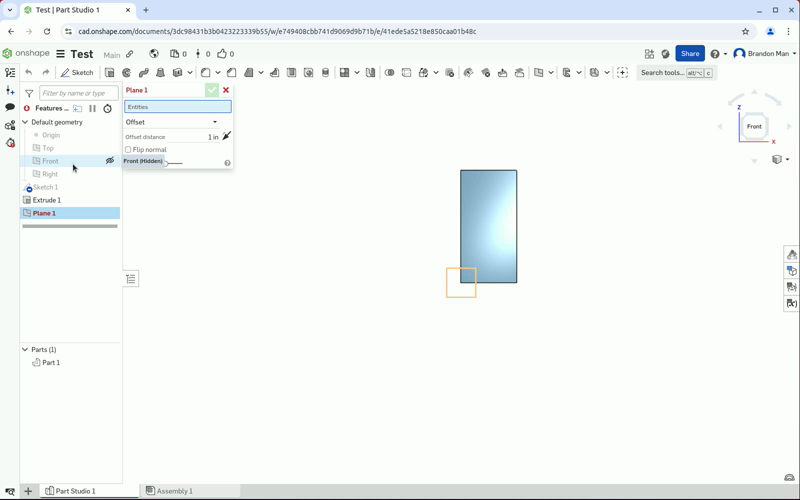
click(73, 163)
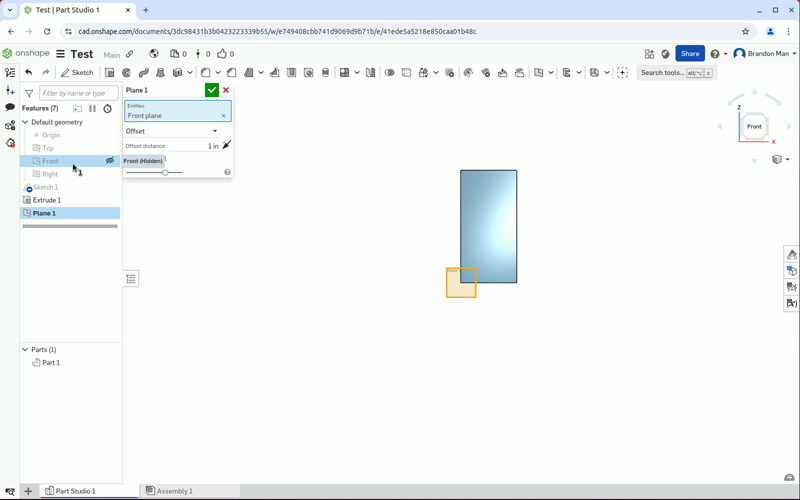
key(tab, 2)
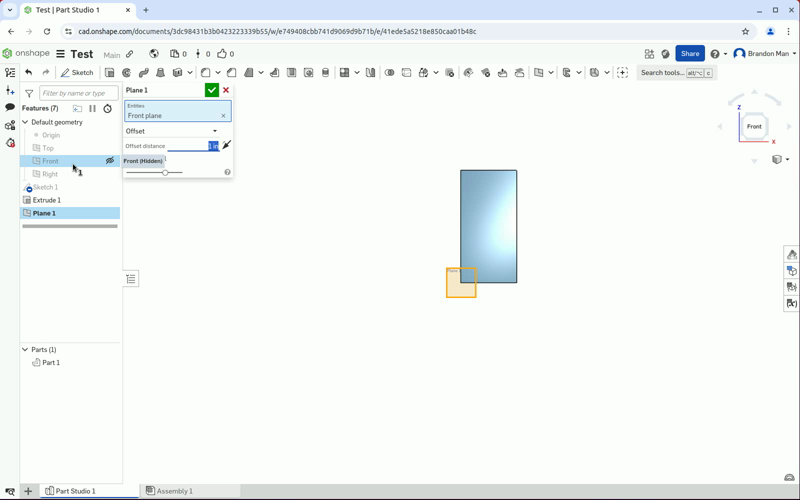
text(3.358)
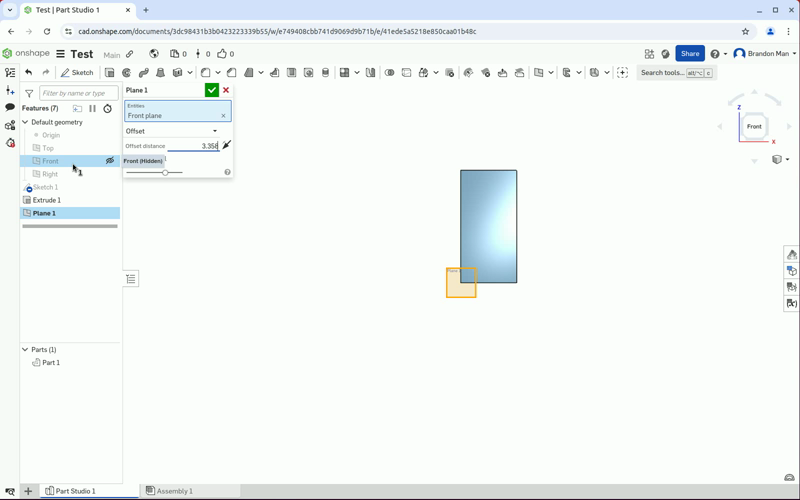
key(enter, 2)
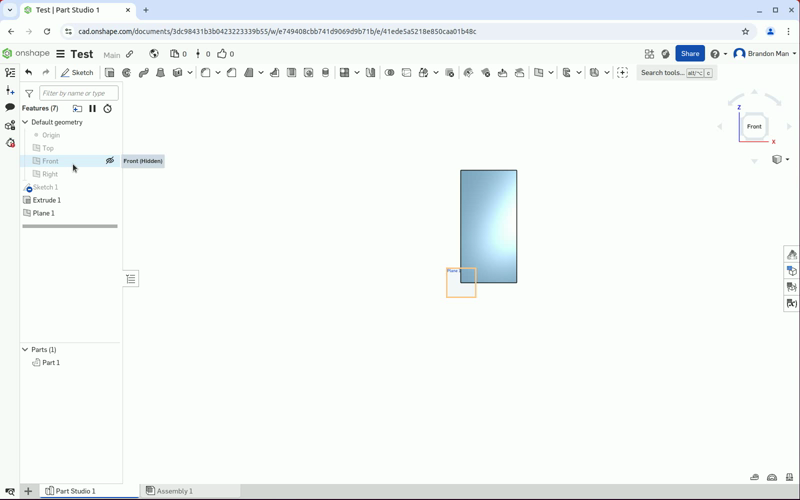
key(shift+s)
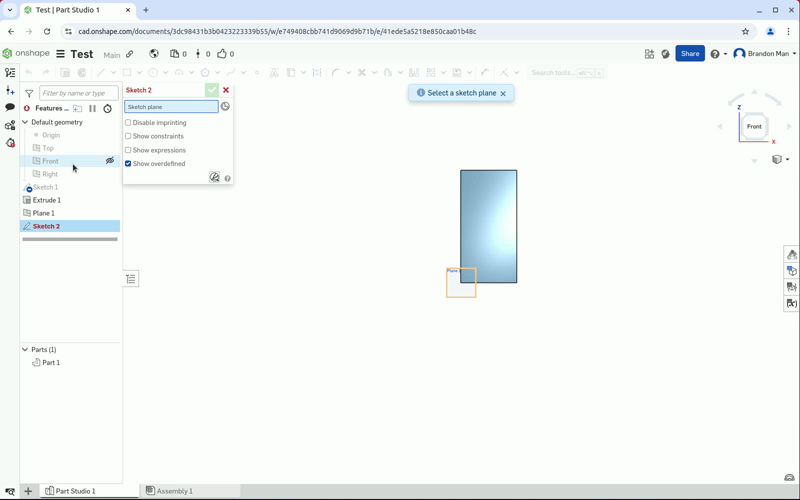
mouse_move(73, 215)
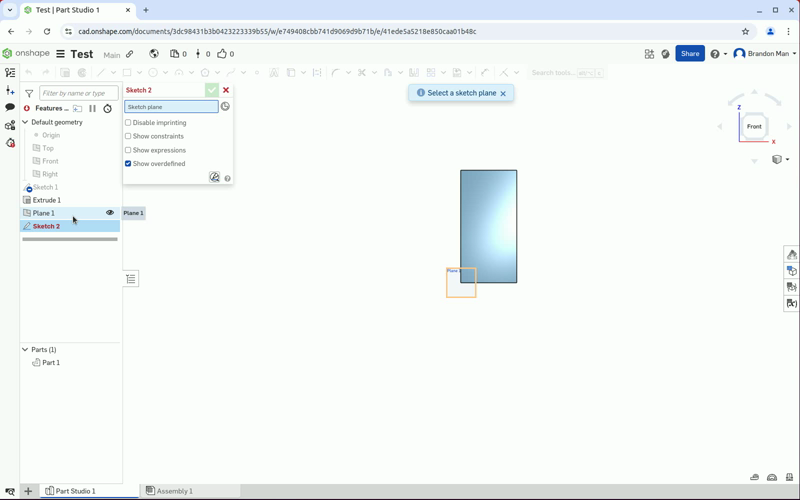
click(73, 215)
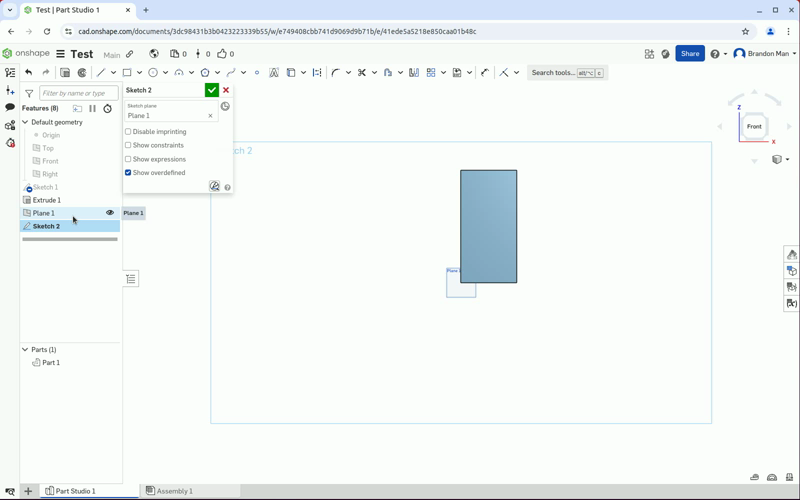
mouse_move(73, 352)
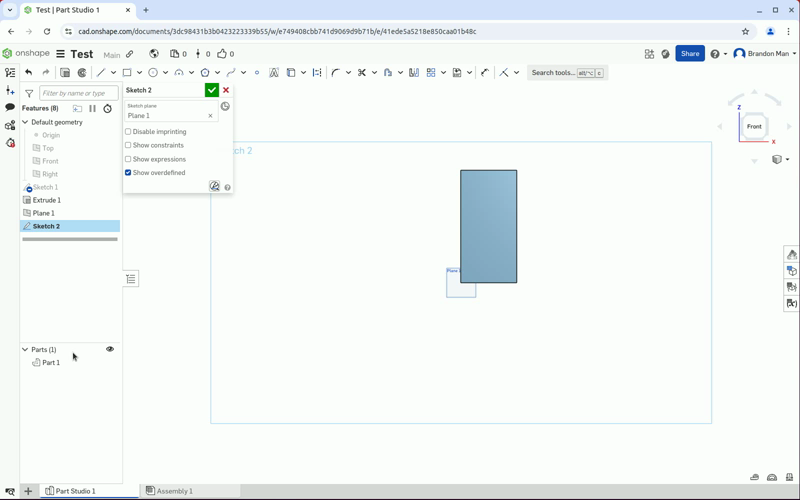
key(y)
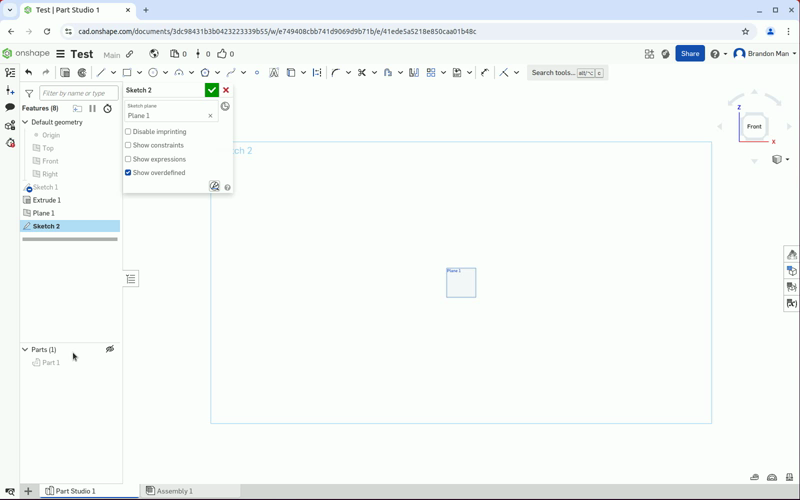
key(c)
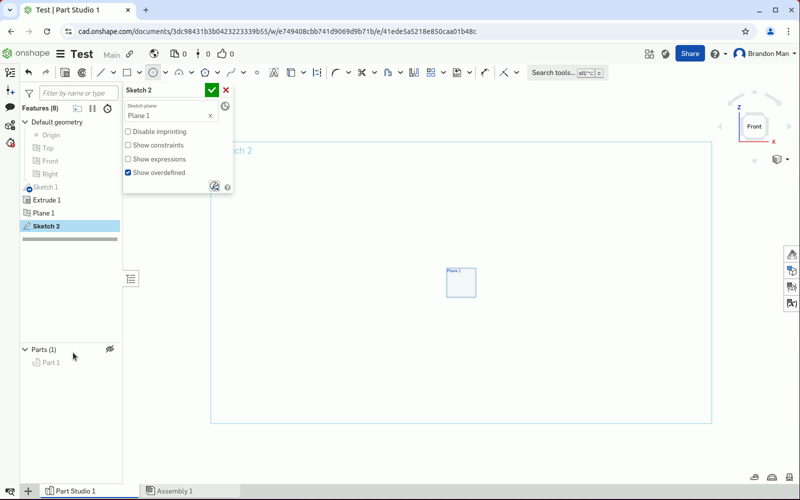
key_down(shift)
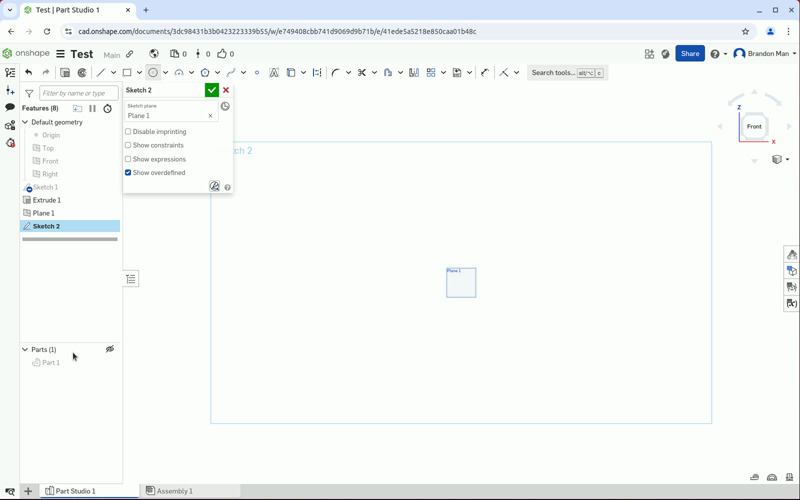
mouse_move(486, 193)
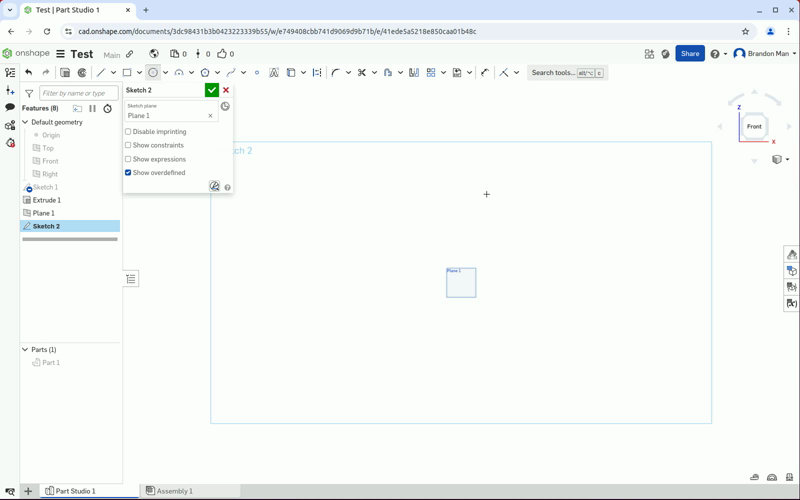
click(486, 193)
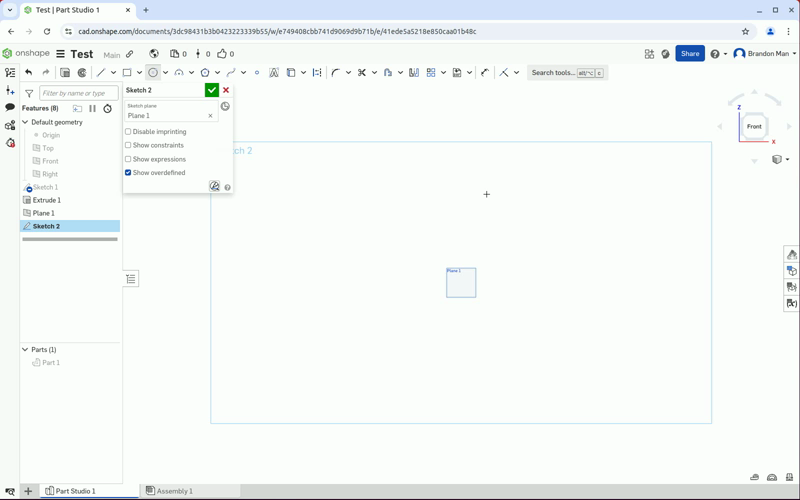
key_up(shift)
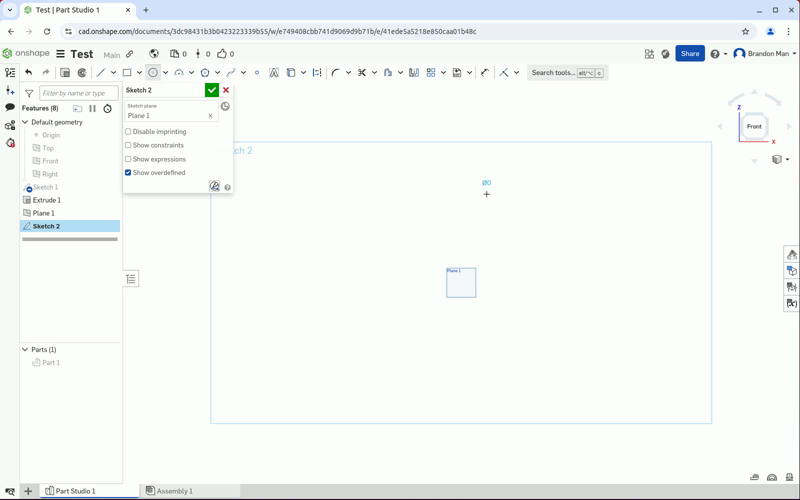
mouse_move(508, 193)
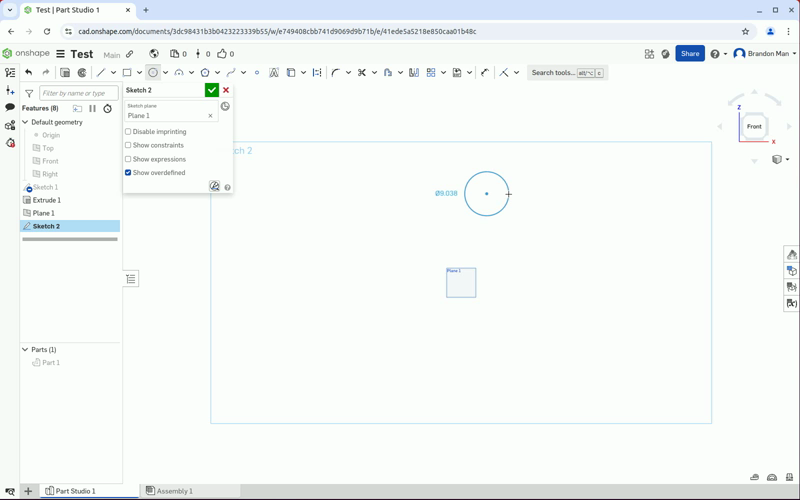
click(508, 193)
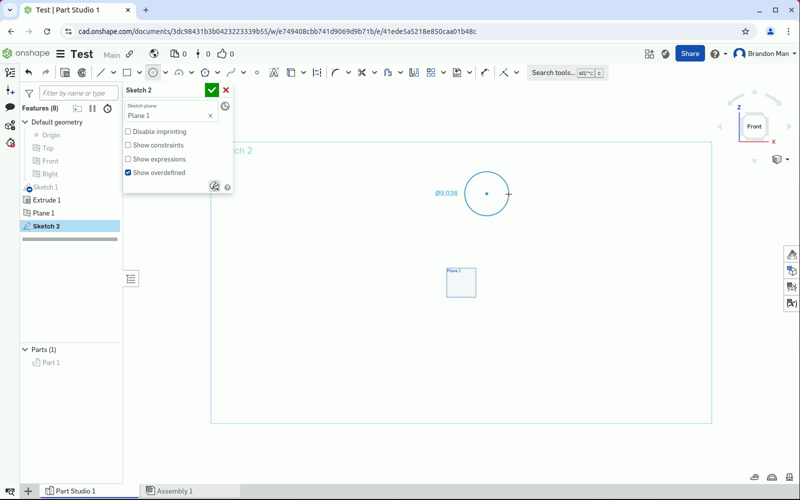
key(esc)
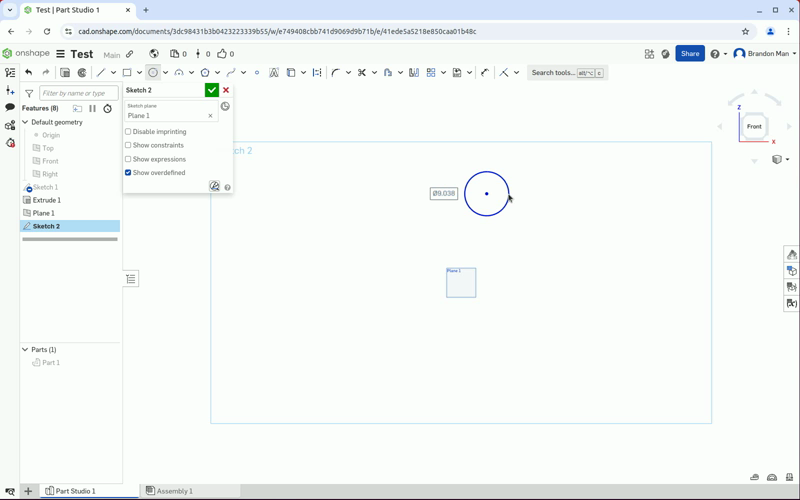
mouse_move(482, 183)
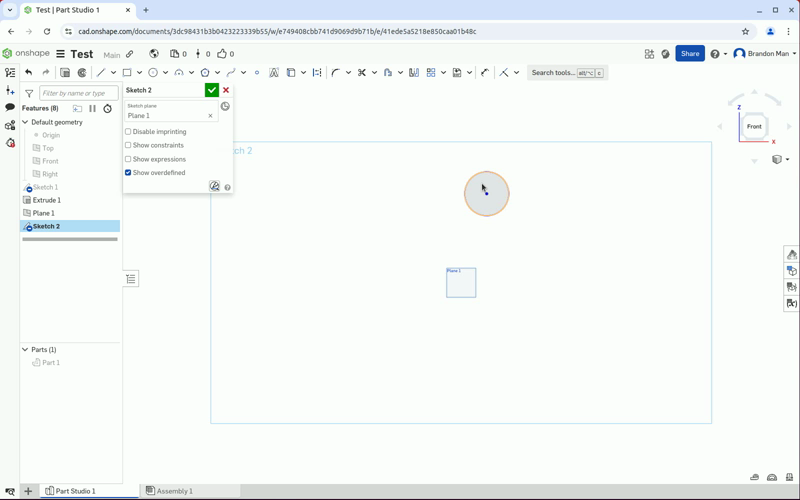
scroll(6)
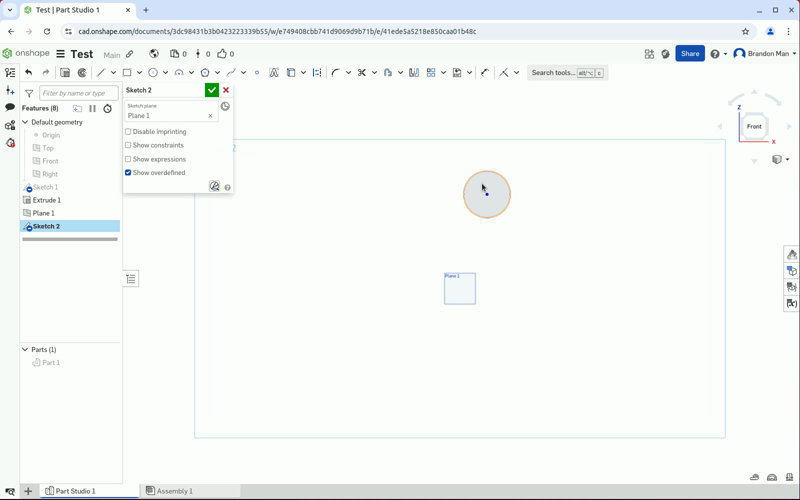
scroll(6)
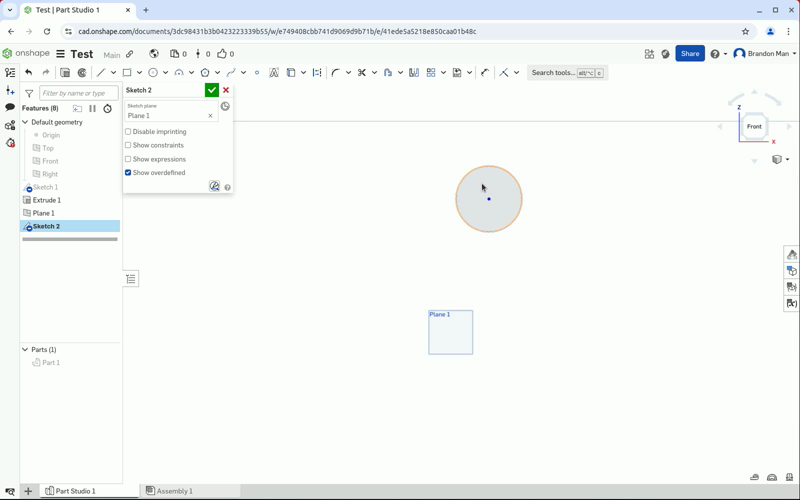
scroll(6)
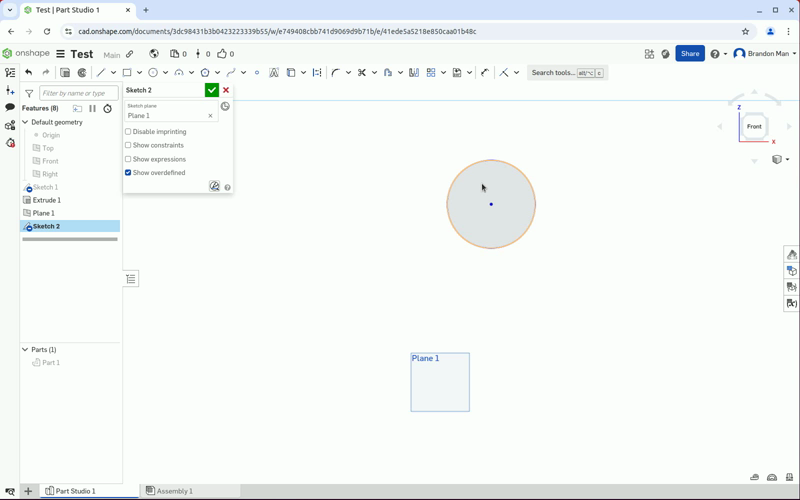
scroll(6)
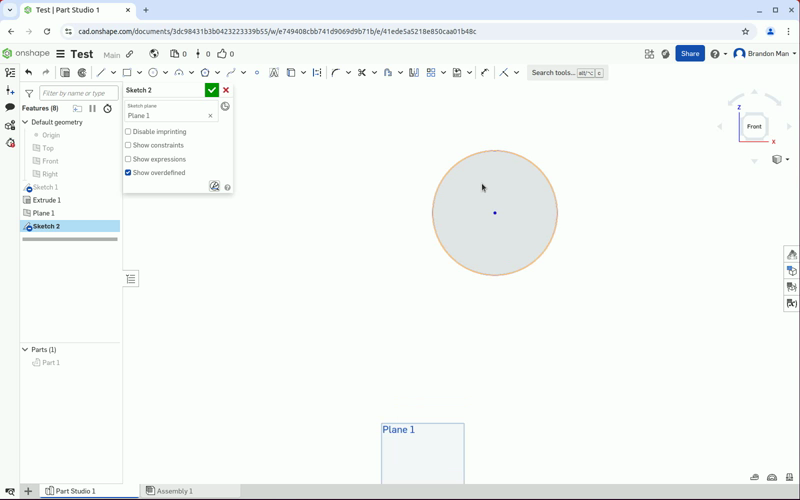
scroll(6)
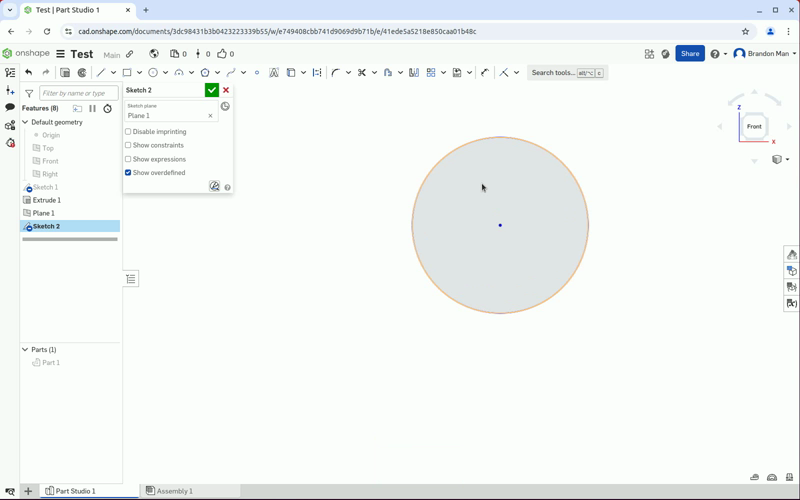
scroll(6)
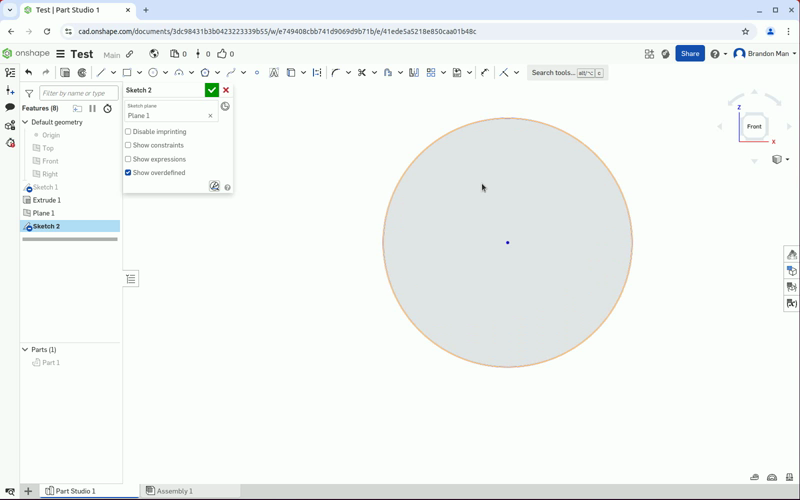
scroll(6)
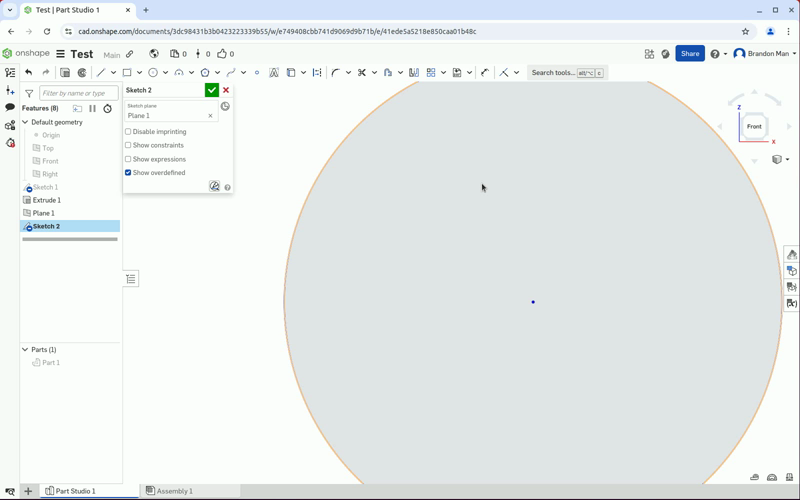
click(482, 183)
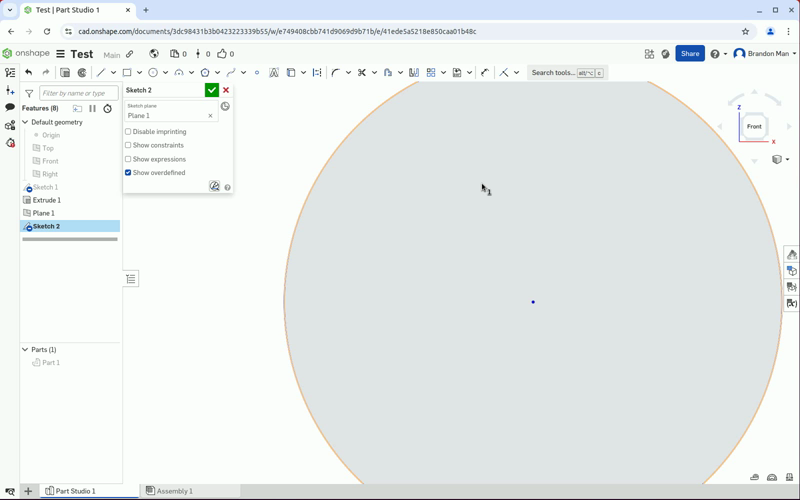
scroll(-6)
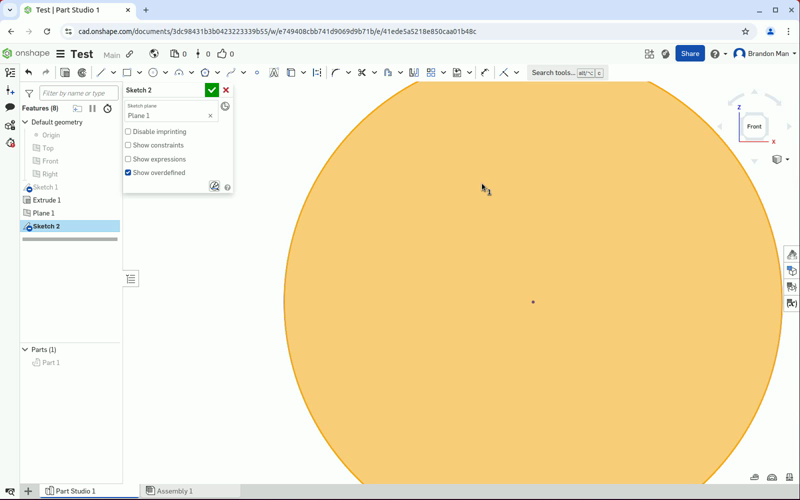
scroll(-6)
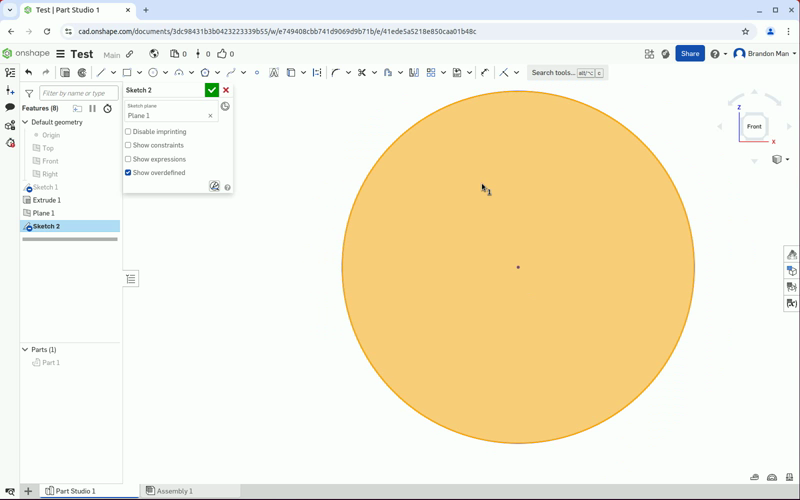
scroll(-6)
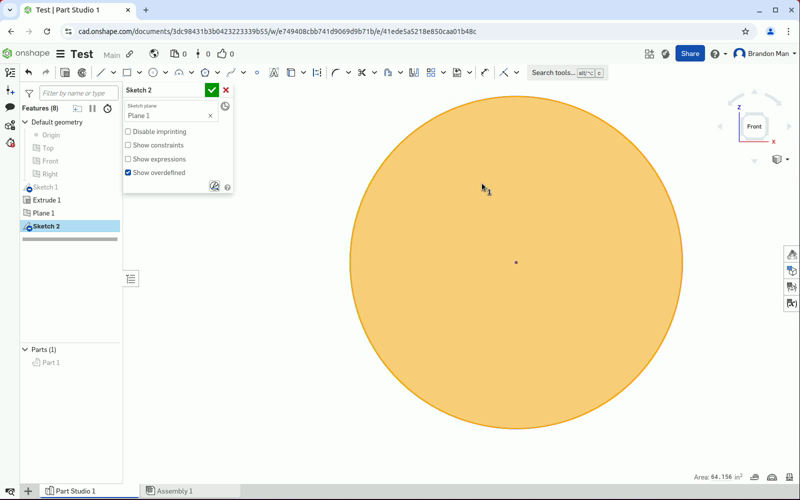
scroll(-6)
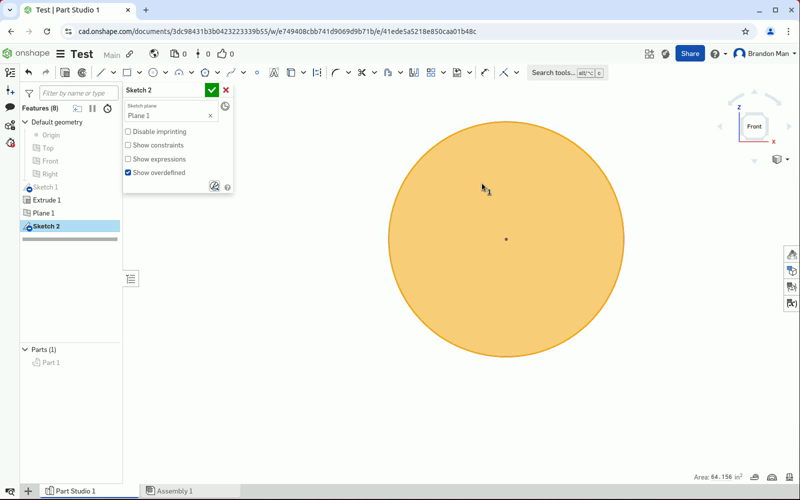
scroll(-6)
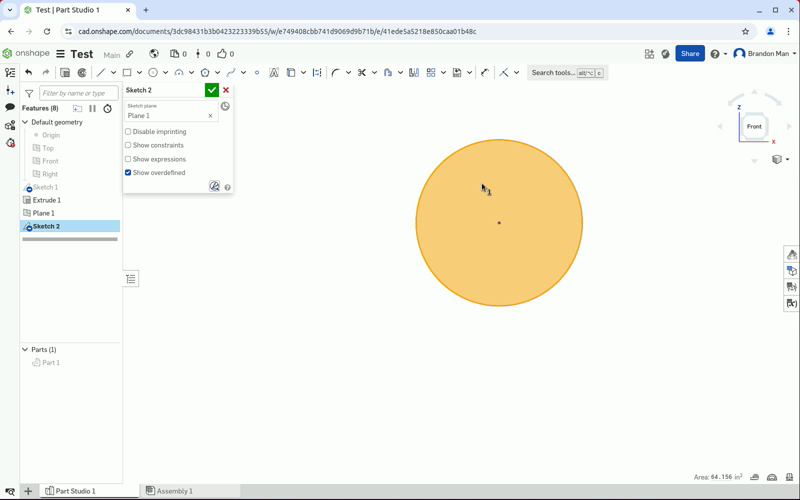
scroll(-6)
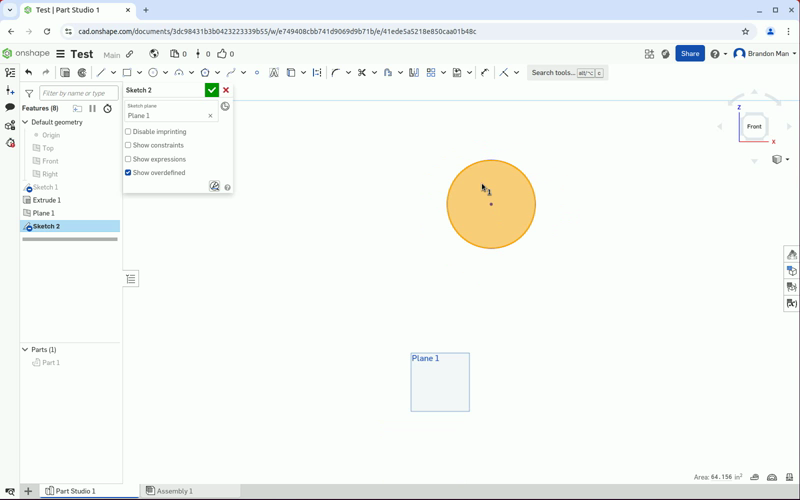
scroll(-6)
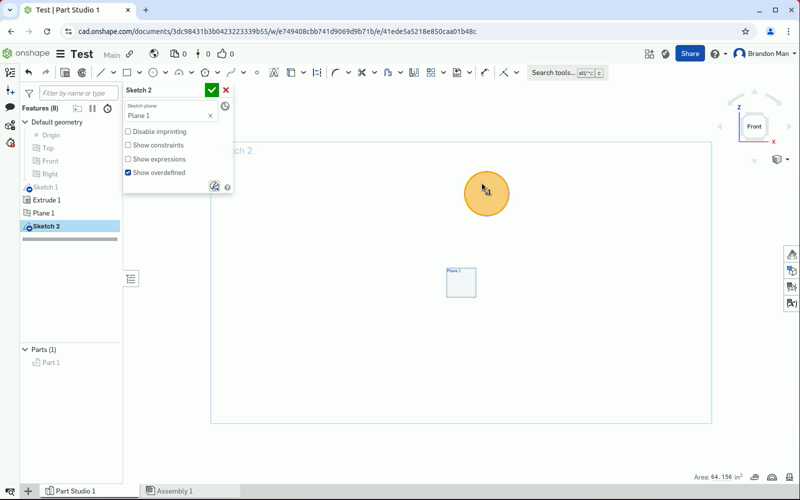
mouse_move(73, 352)
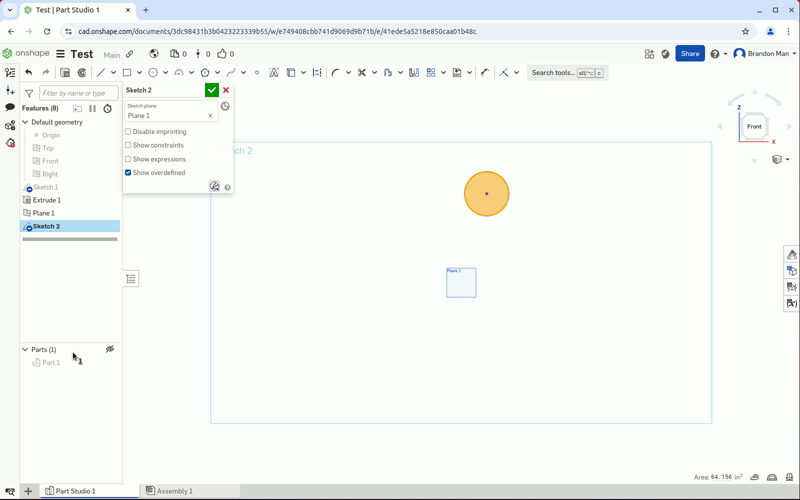
key(shift+y)
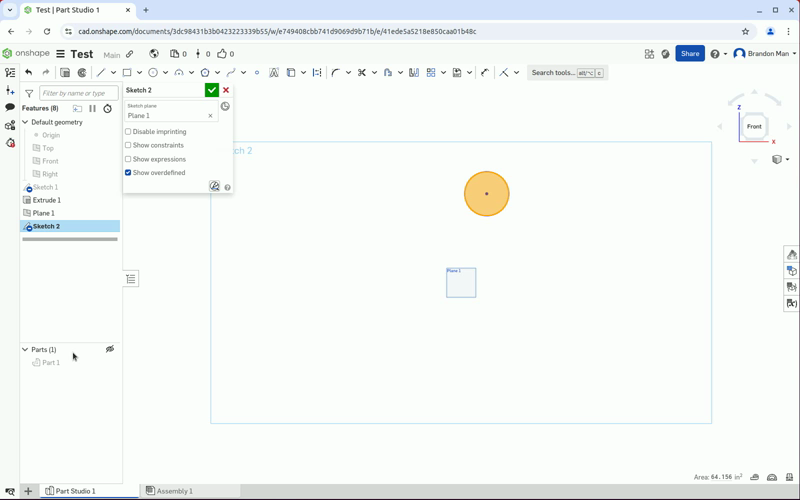
key(shift+e)
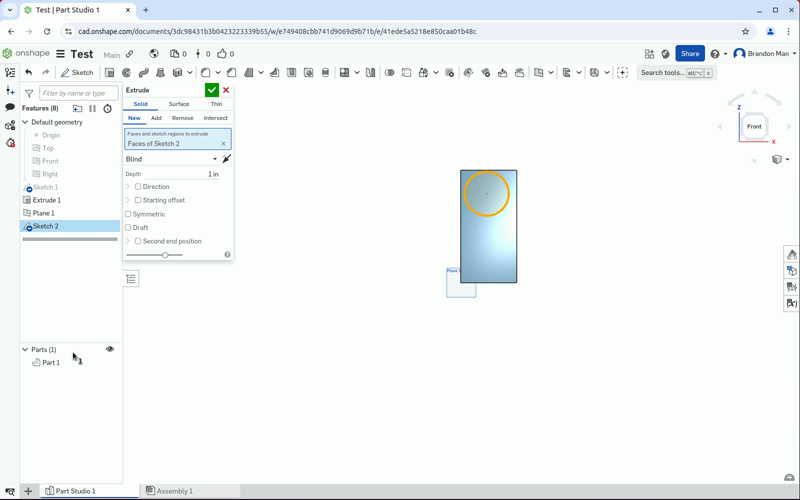
mouse_move(143, 106)
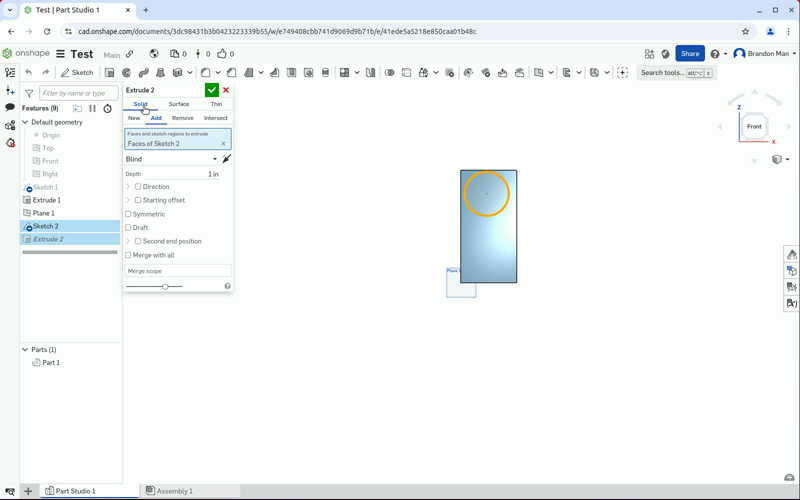
click(143, 106)
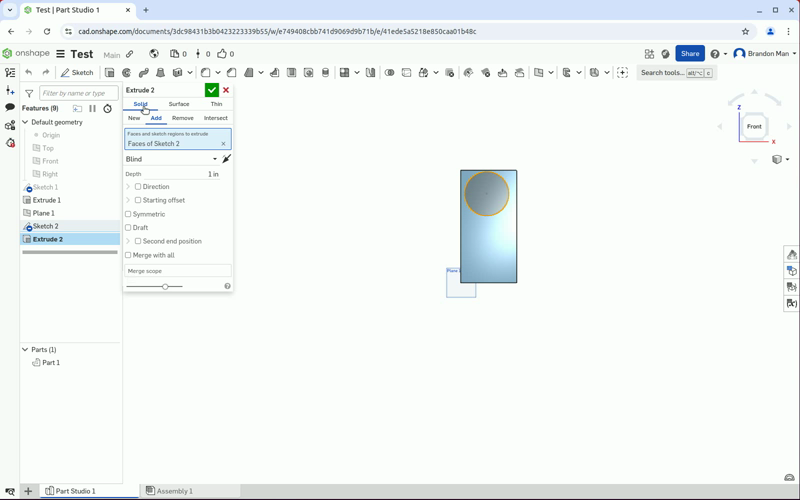
mouse_move(137, 120)
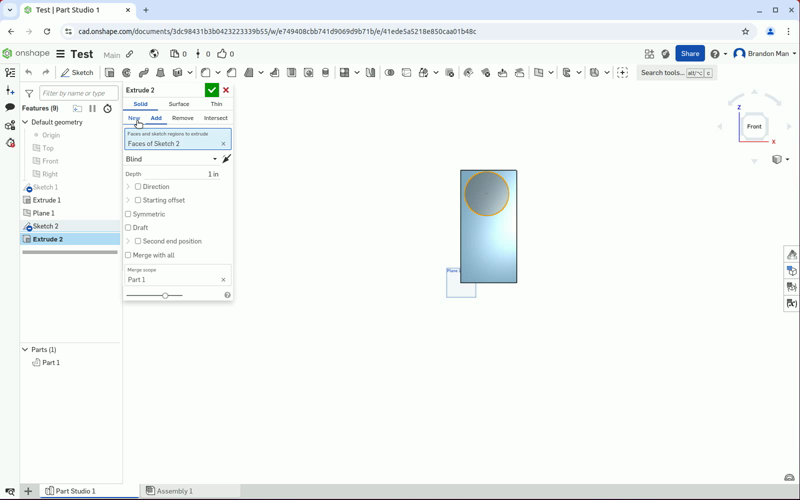
click(137, 120)
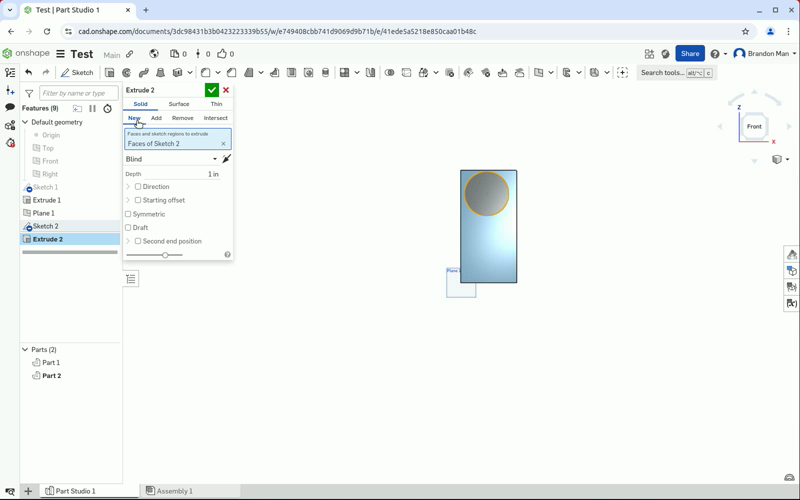
key(tab, 4)
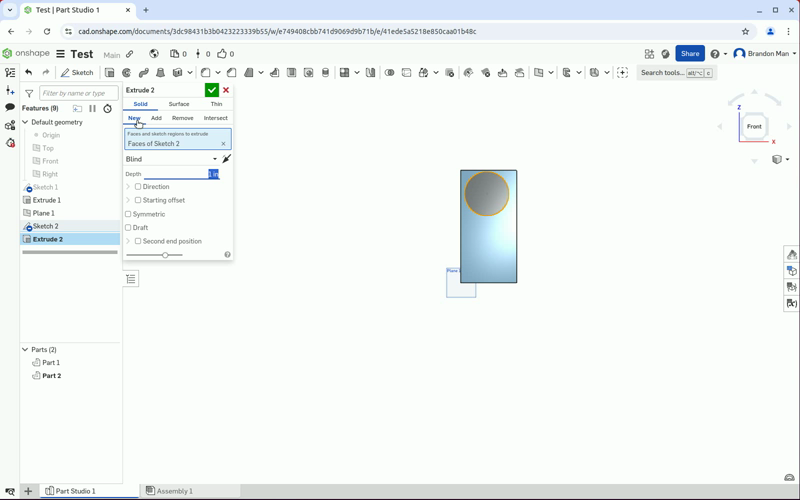
text(1.444)
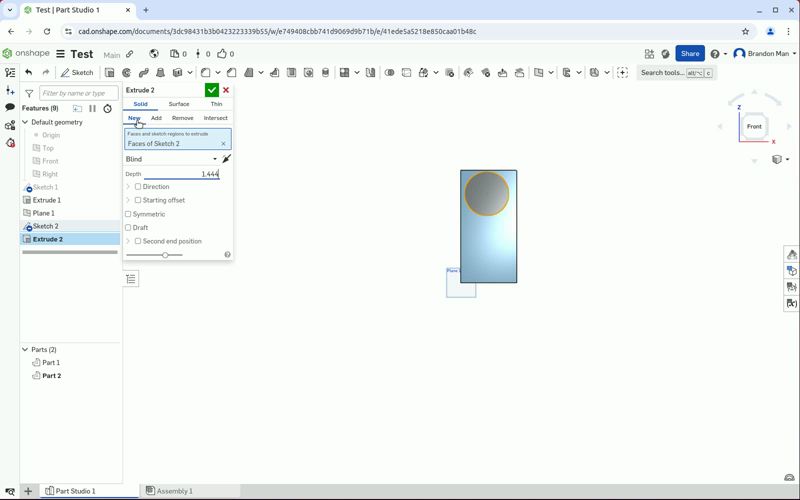
key(enter)
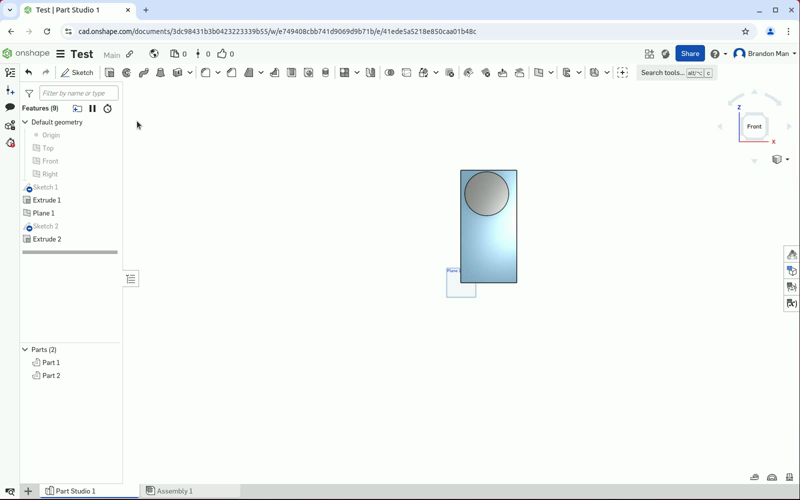
key(shift+h)
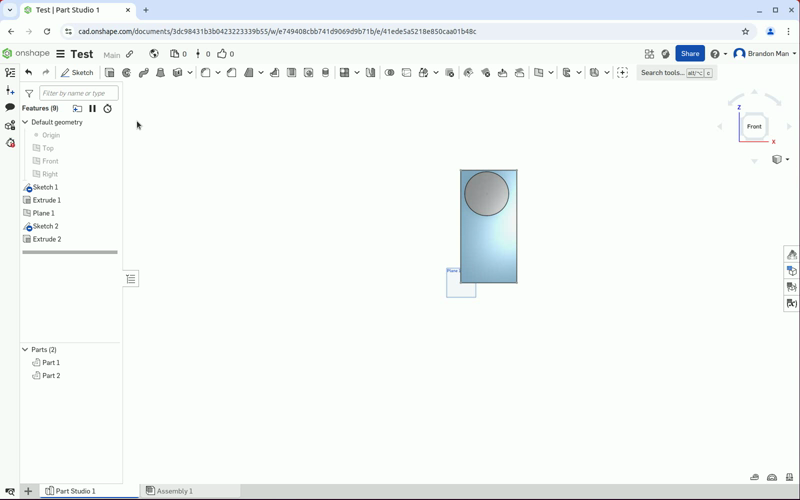
key(shift+h)
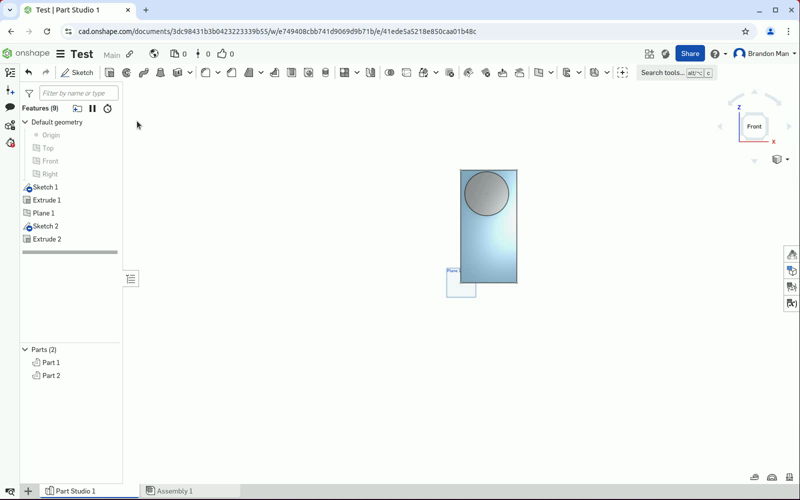
key(shift+7)
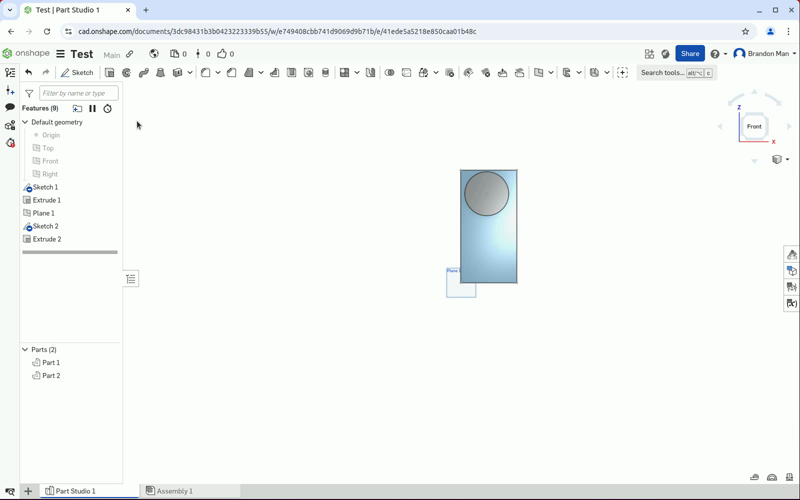
key(left, 2)
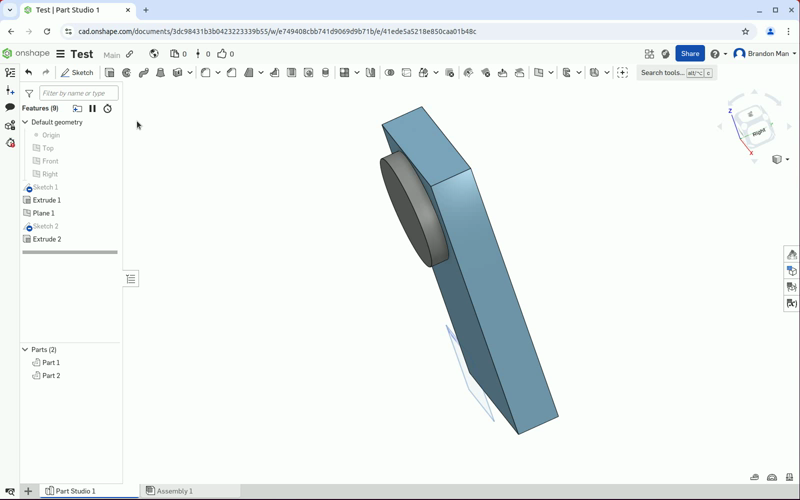
key(down, 2)
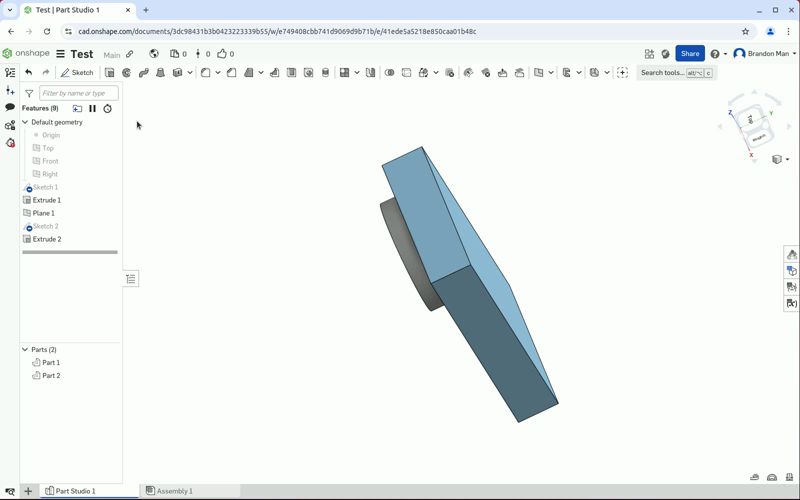
key(up, 2)
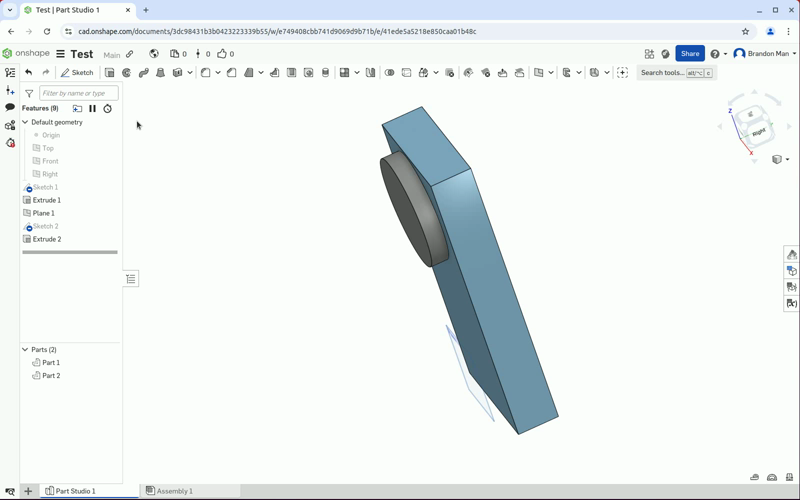
key(right, 2)
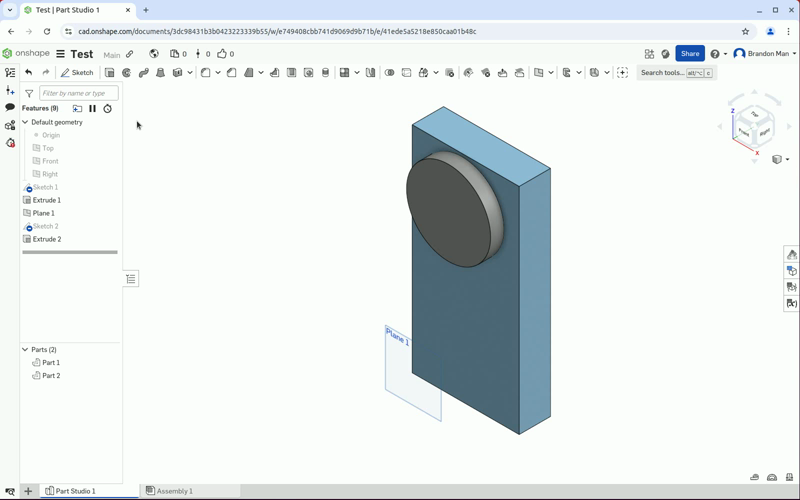
mouse_move(73, 189)
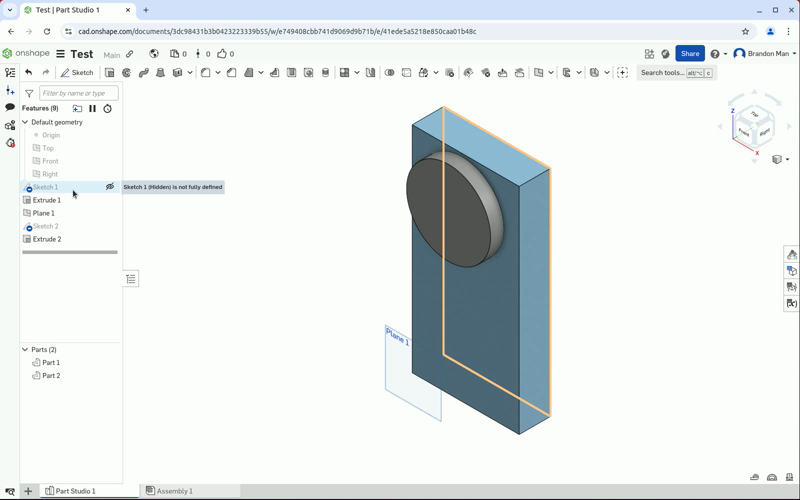
click(73, 189)